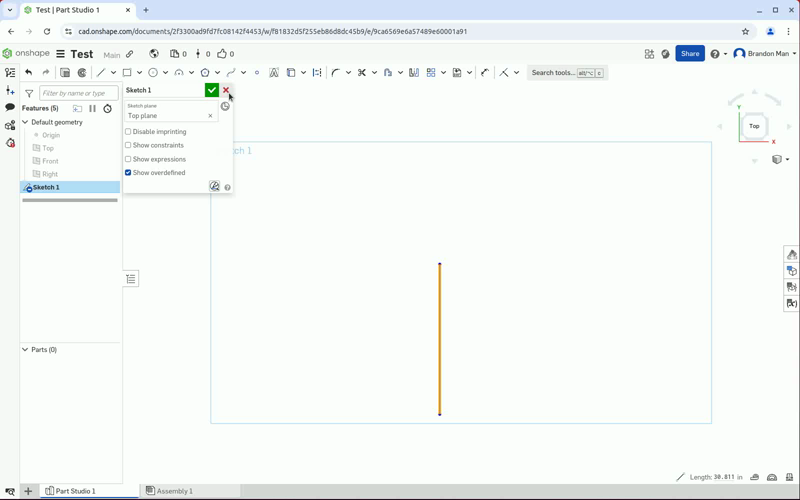
key(shift+h)
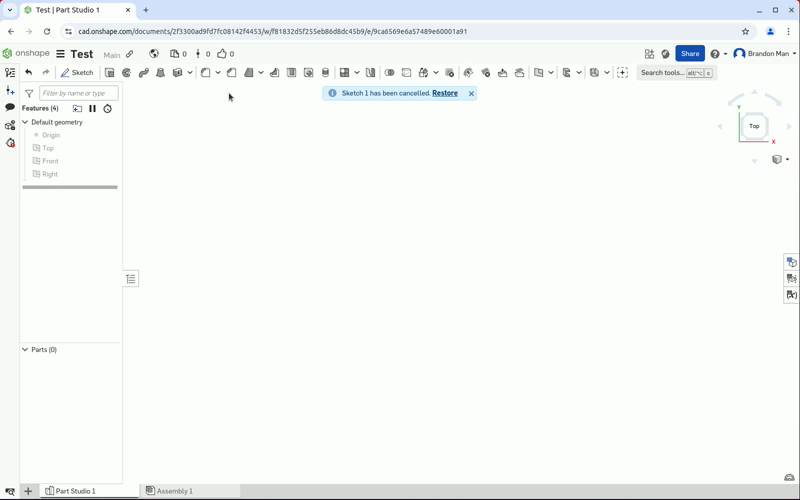
mouse_move(73, 352)
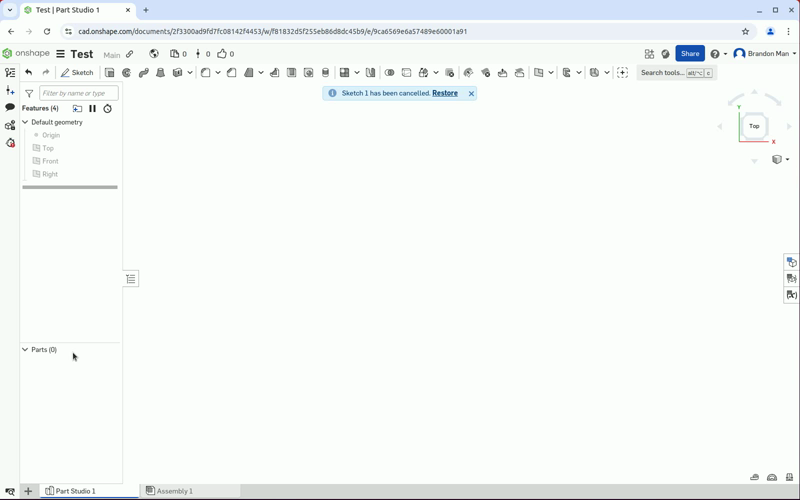
key(y)
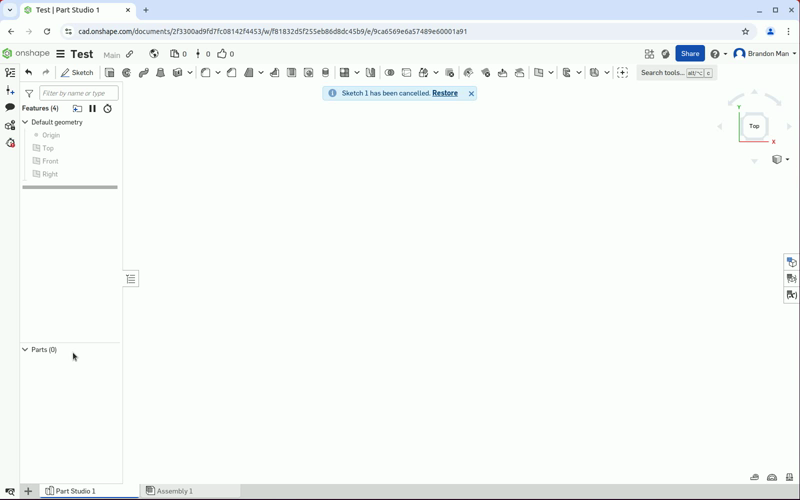
key(shift+p)
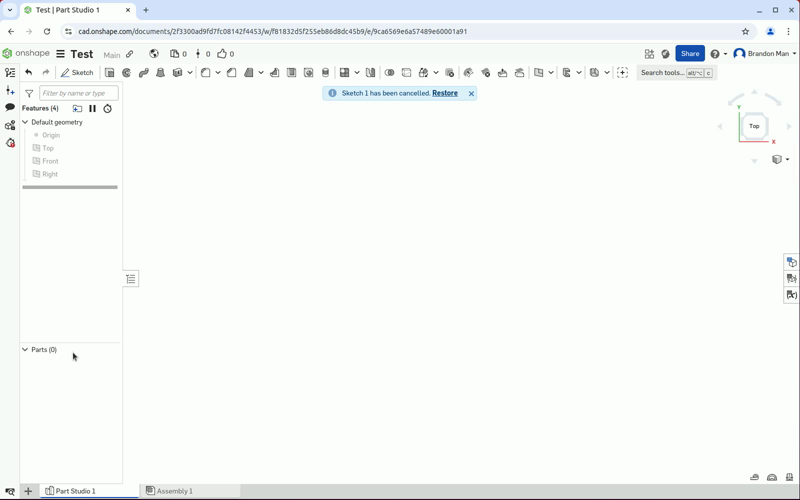
key(space)
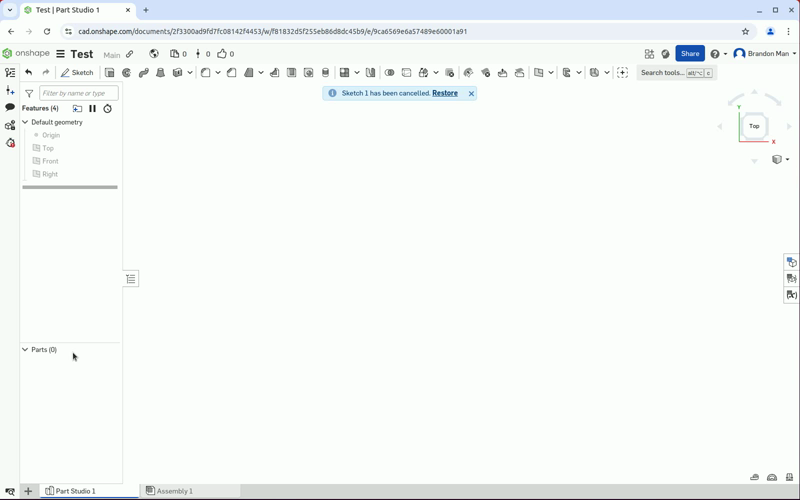
key_down(shift)
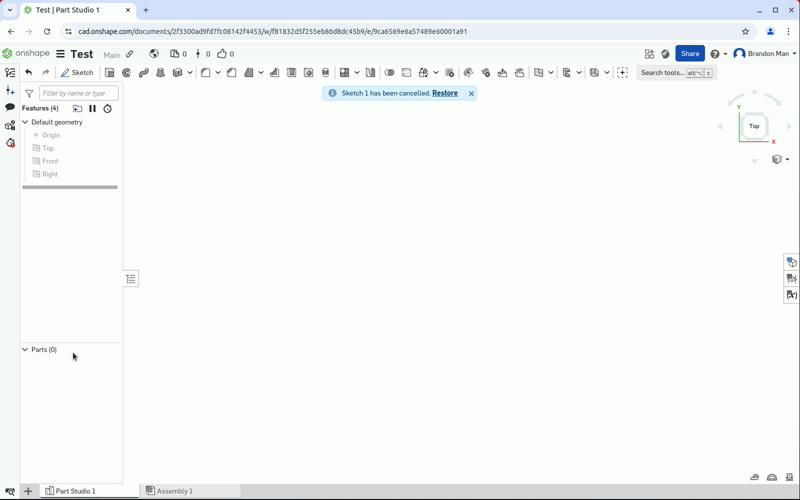
key(up)
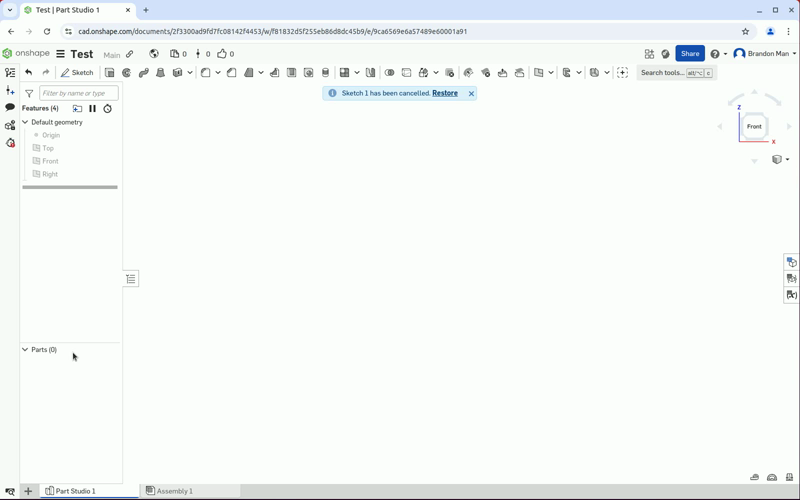
key_up(shift)
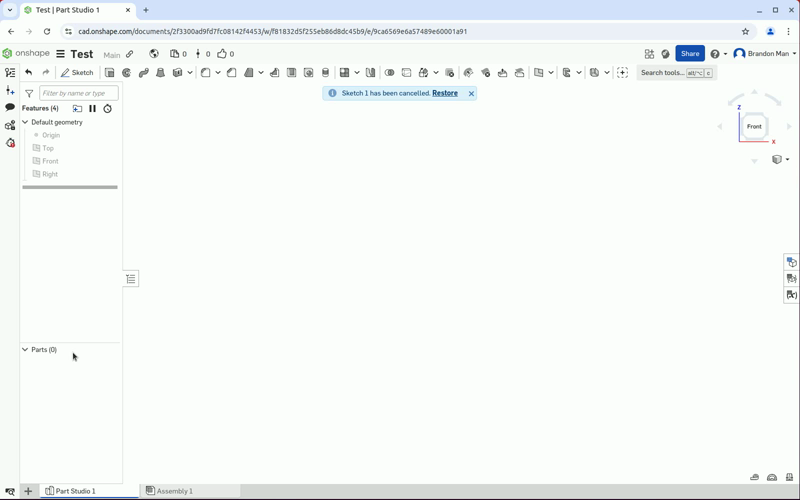
mouse_move(73, 352)
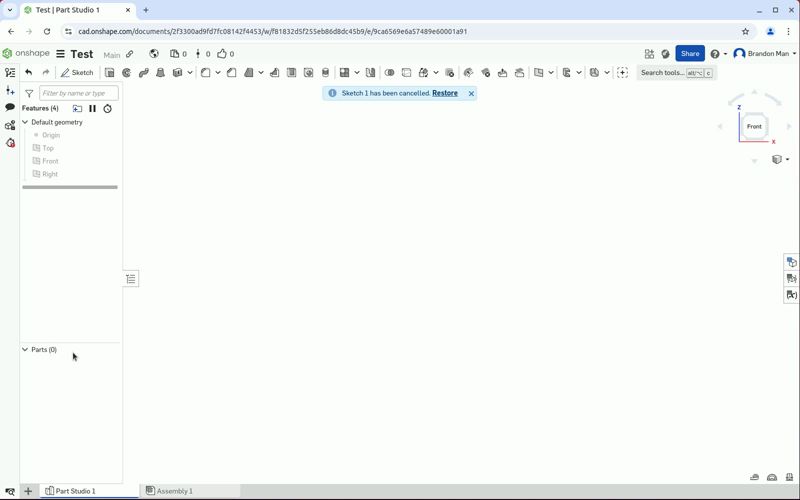
key(shift+y)
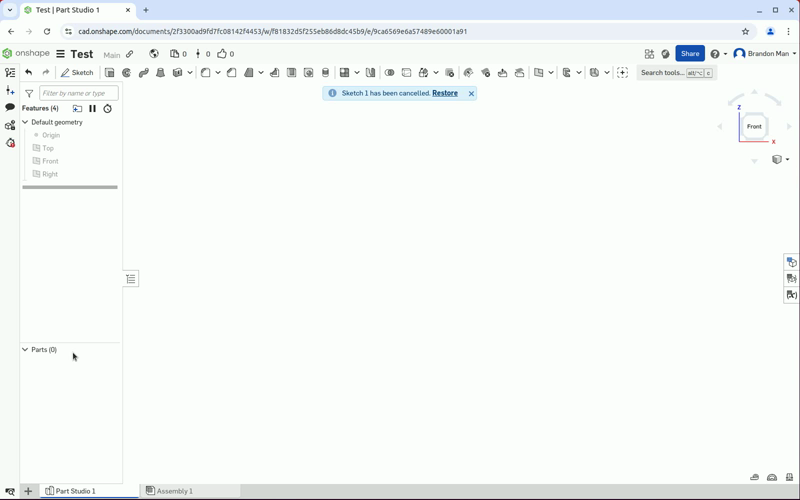
key(shift+s)
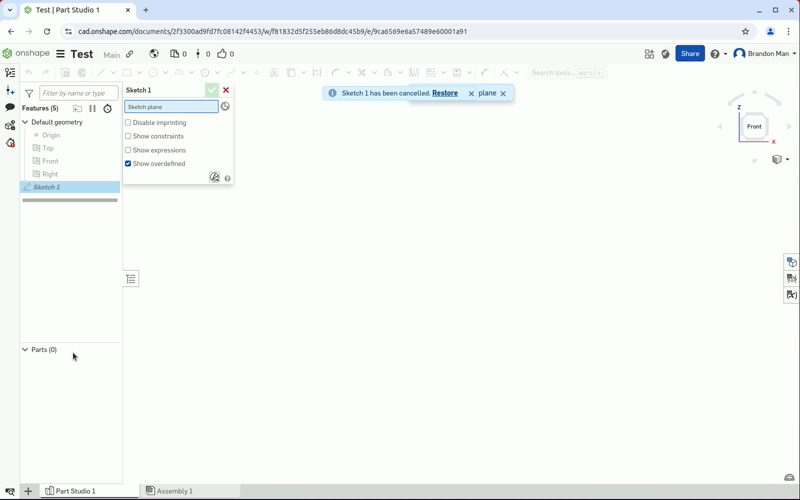
mouse_move(73, 163)
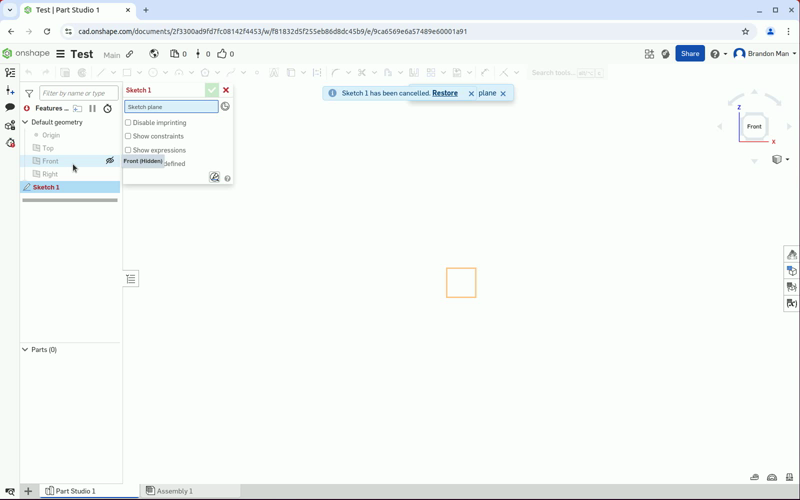
click(73, 163)
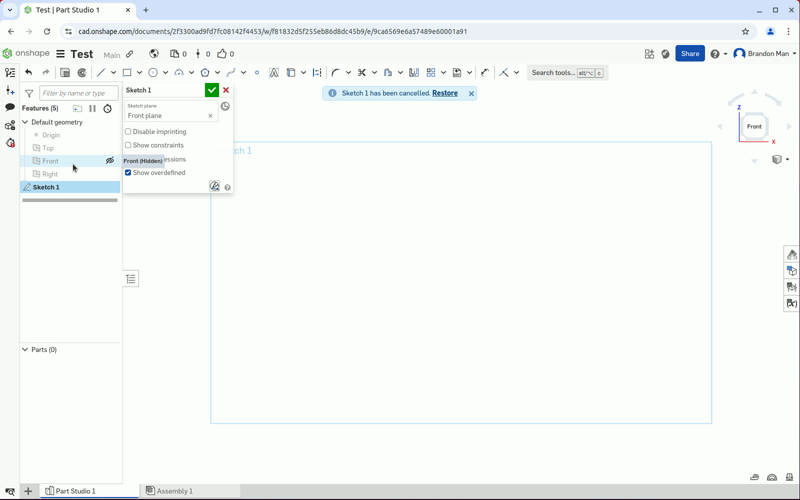
mouse_move(73, 352)
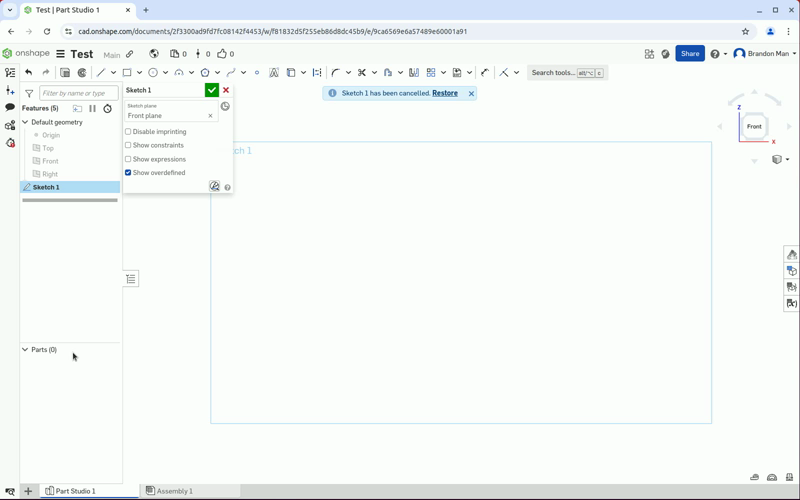
key(y)
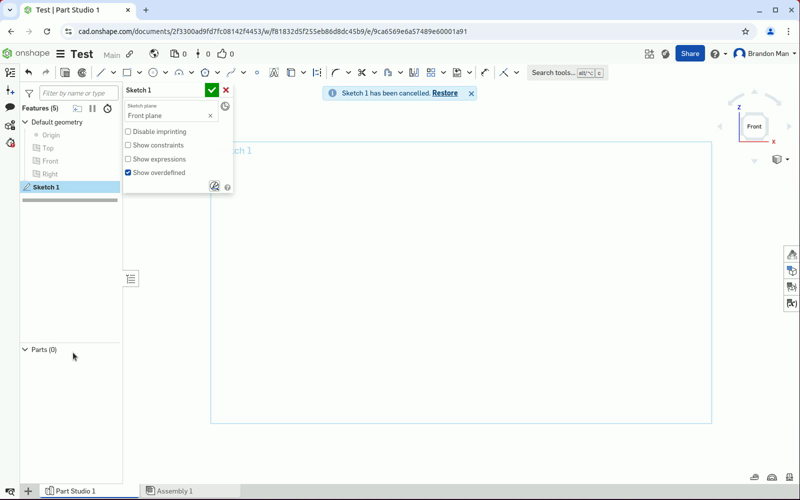
key(l)
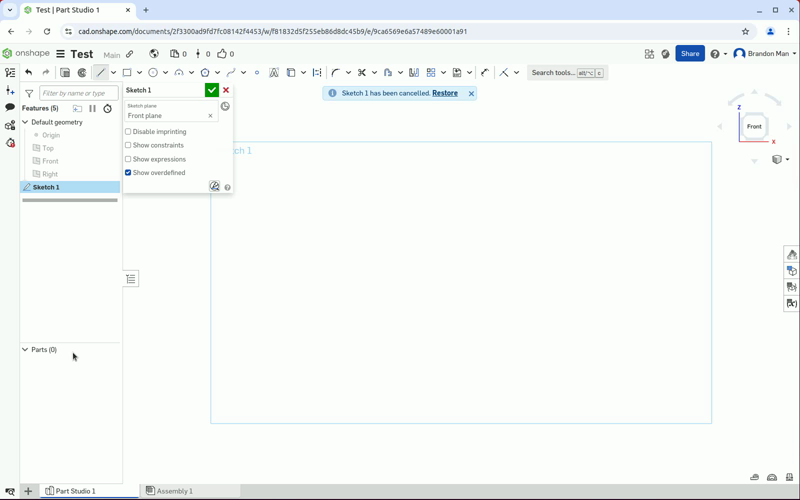
key_down(shift)
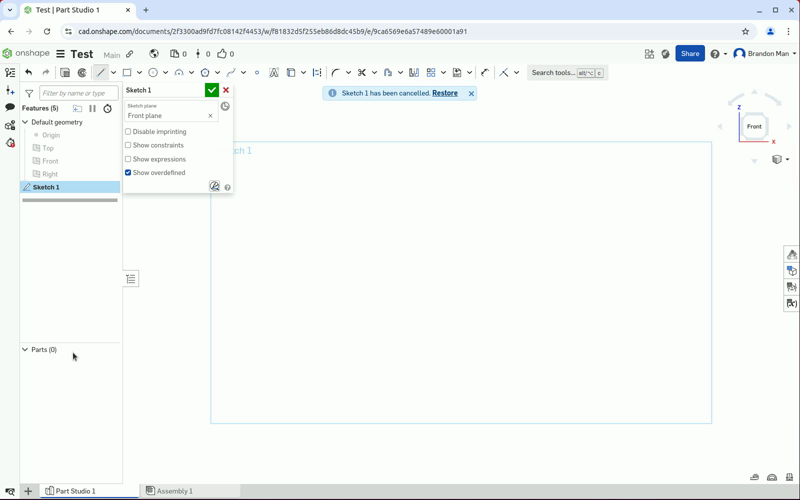
mouse_move(380, 285)
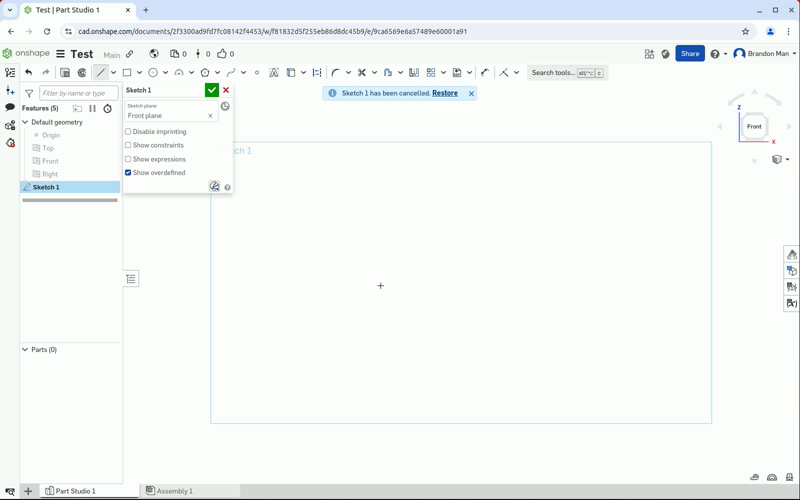
click(380, 285)
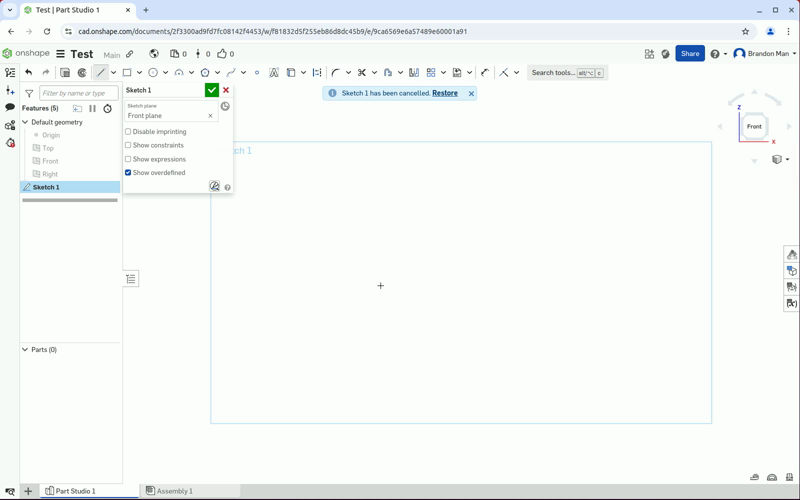
key_up(shift)
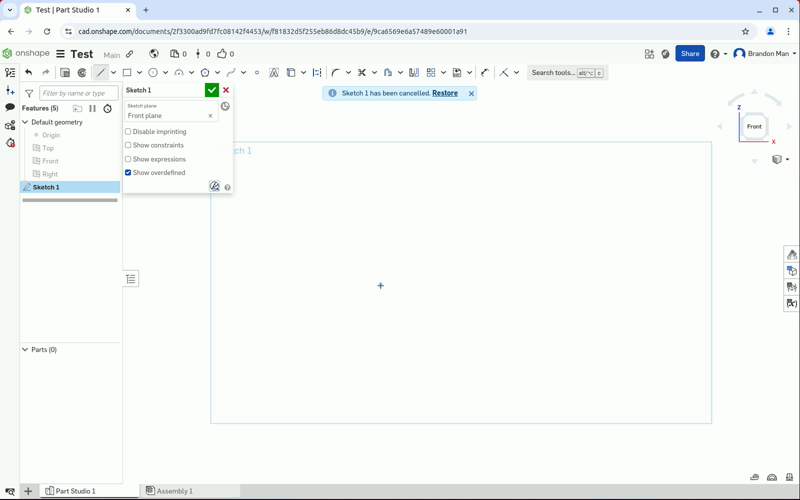
key_down(shift)
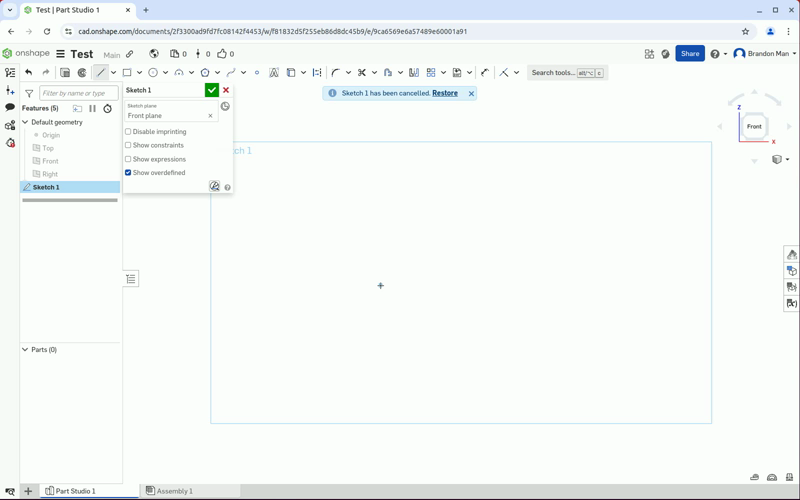
mouse_move(410, 285)
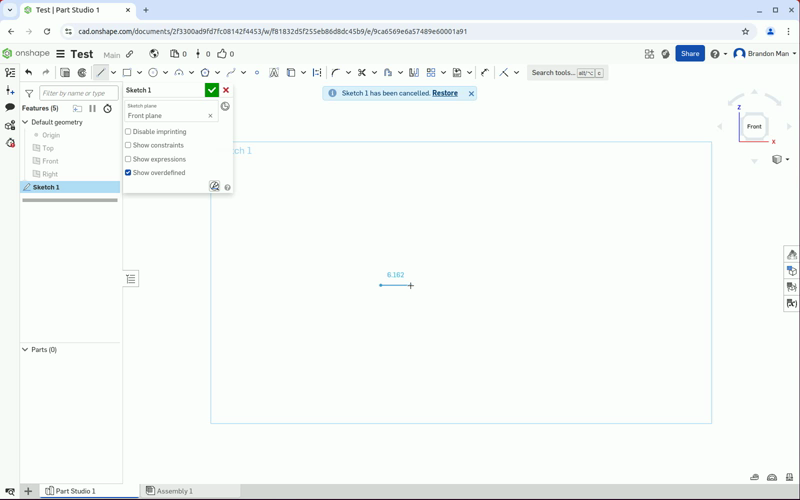
mouse_move(437, 285)
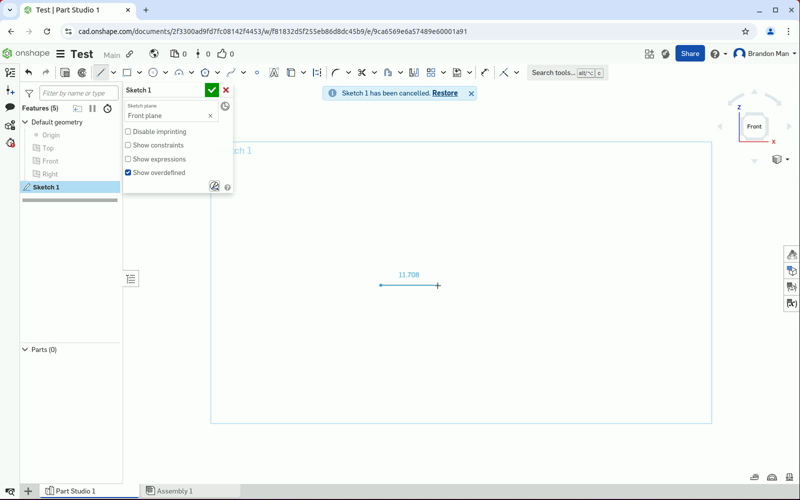
click(437, 285)
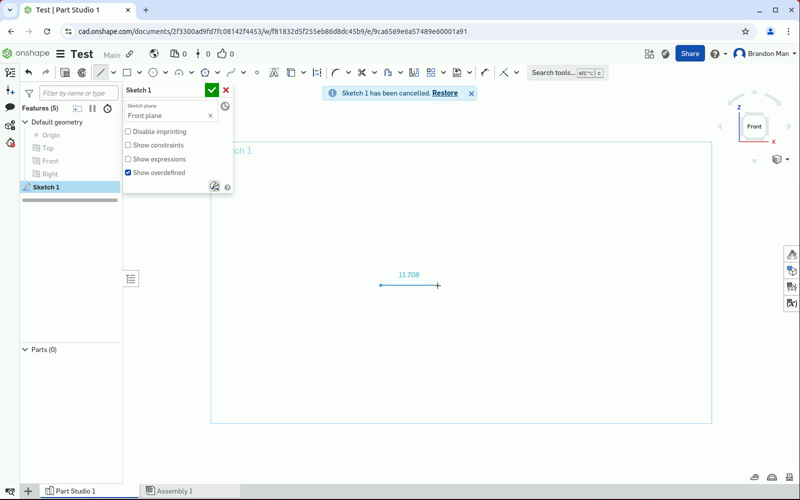
key_up(shift)
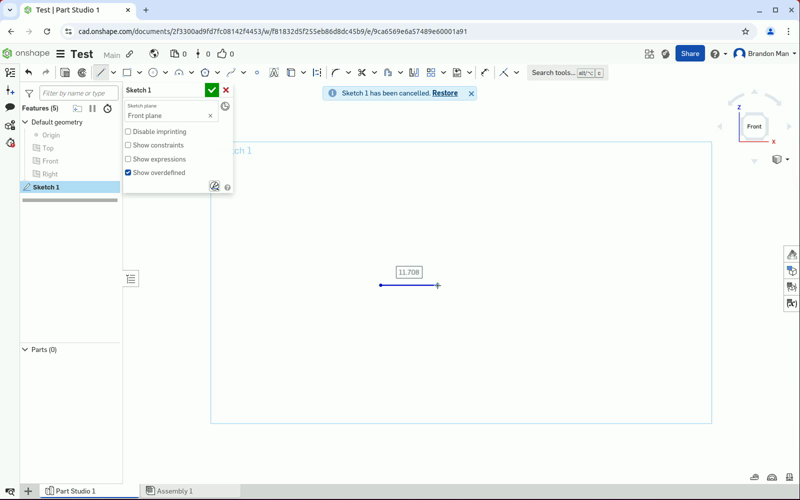
key_down(shift)
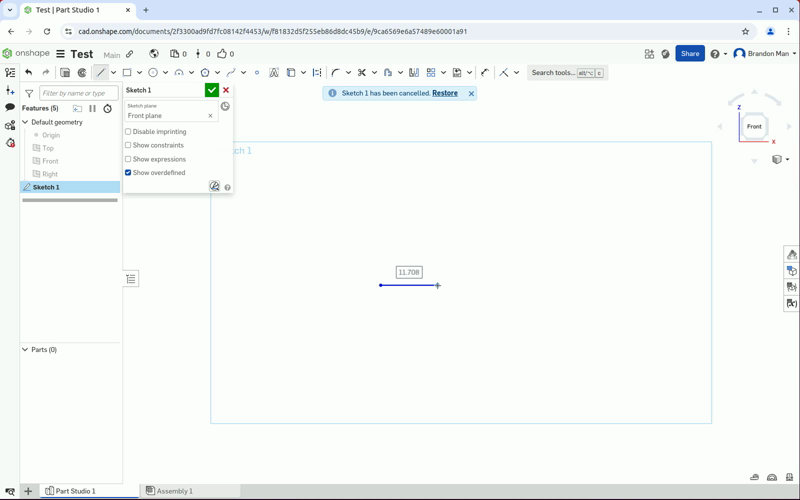
mouse_move(467, 285)
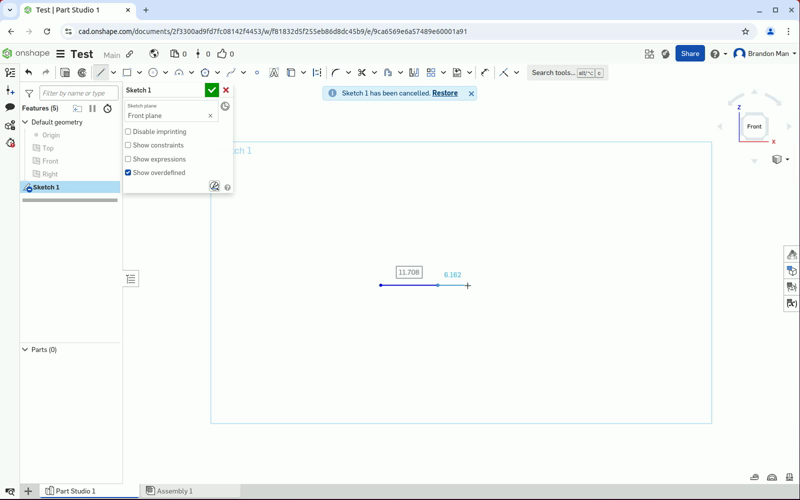
mouse_move(437, 252)
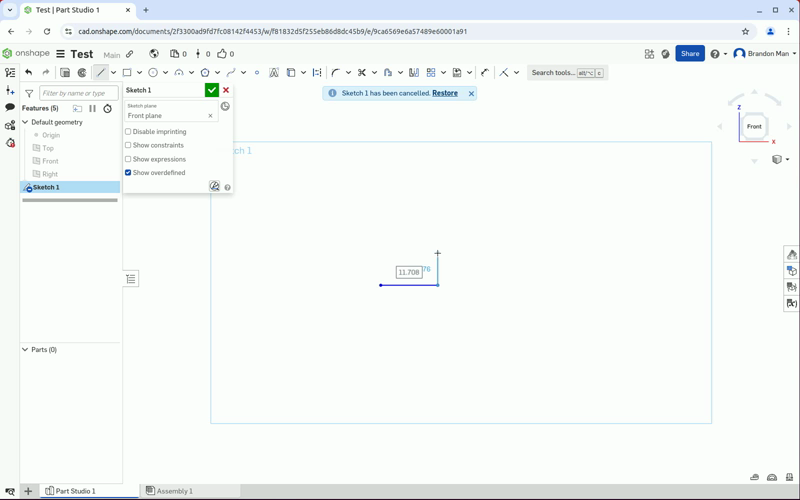
click(437, 252)
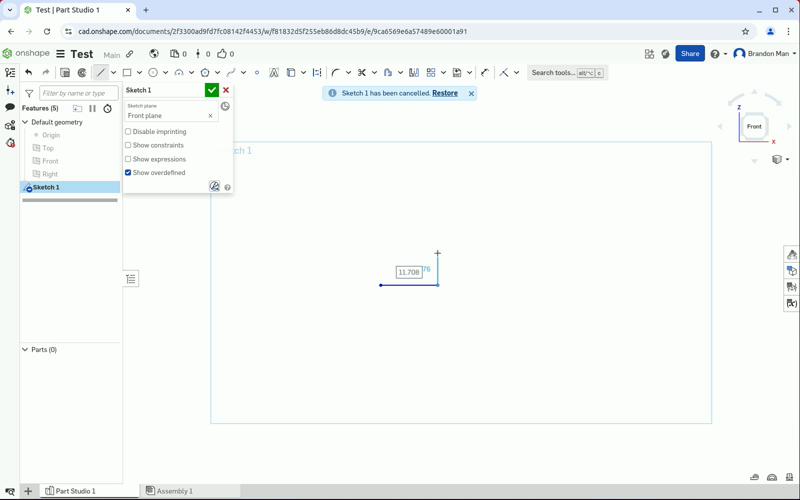
key_up(shift)
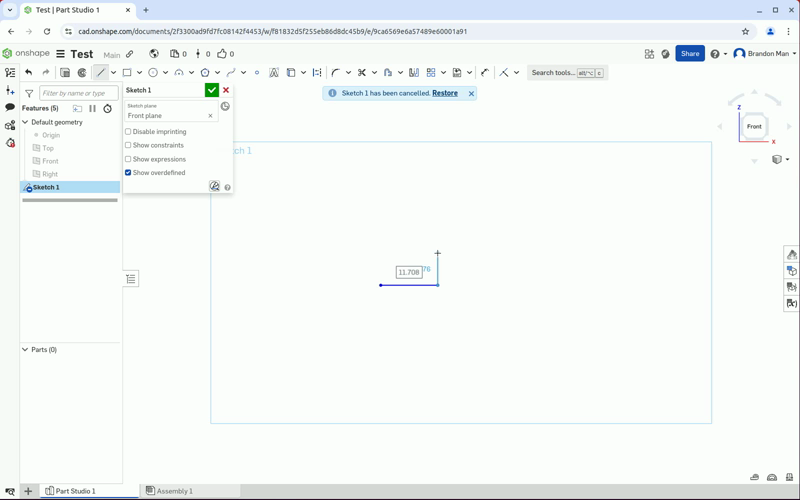
key_down(shift)
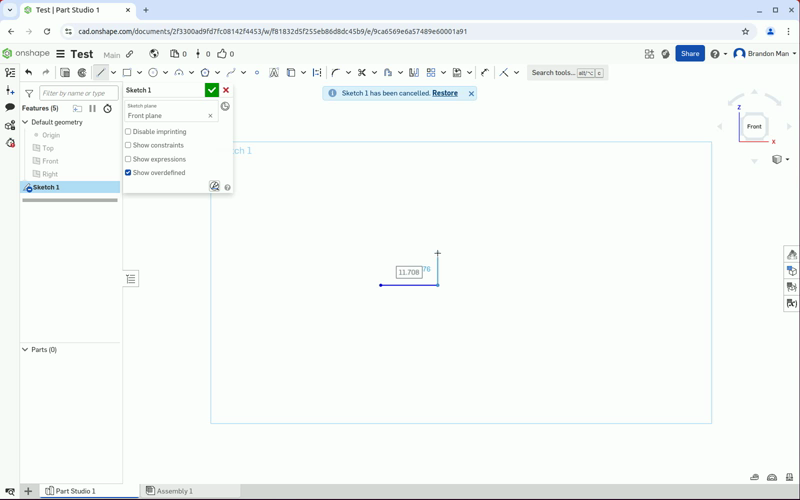
mouse_move(380, 282)
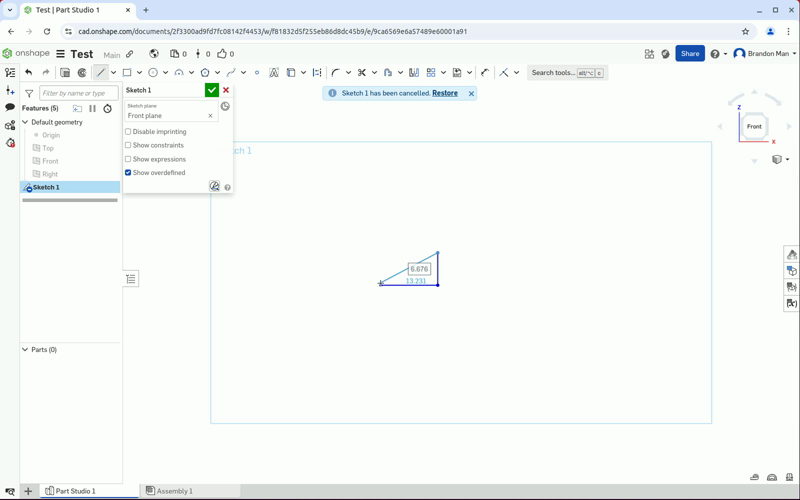
scroll(6)
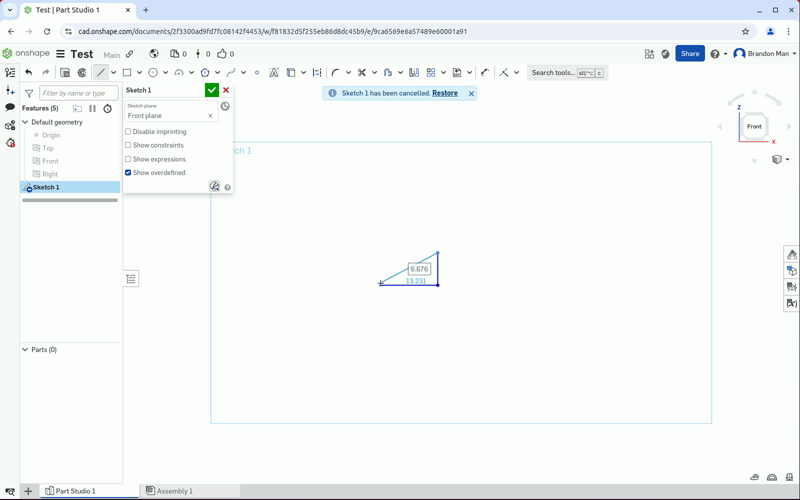
scroll(6)
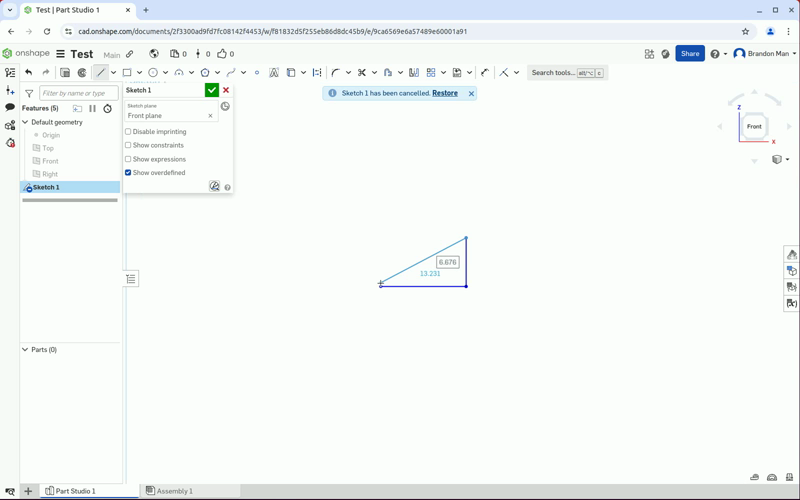
scroll(6)
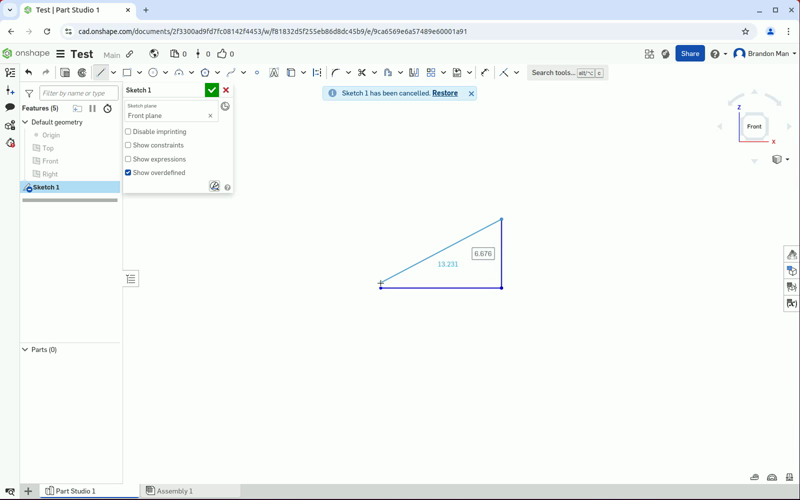
scroll(6)
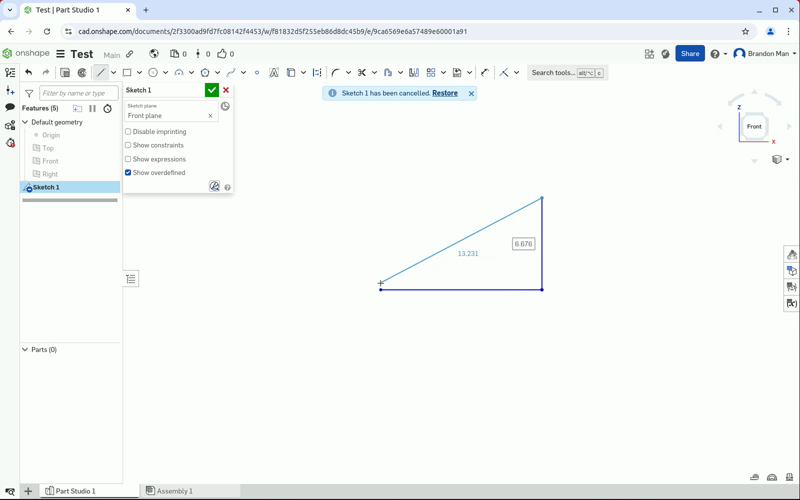
scroll(6)
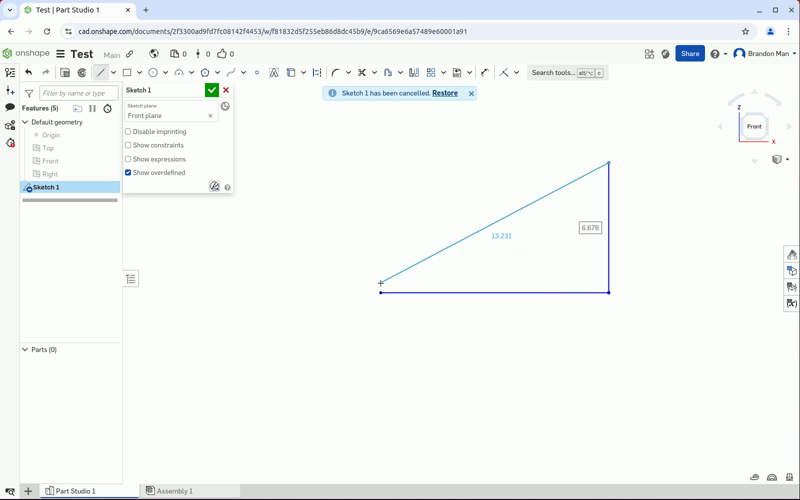
scroll(6)
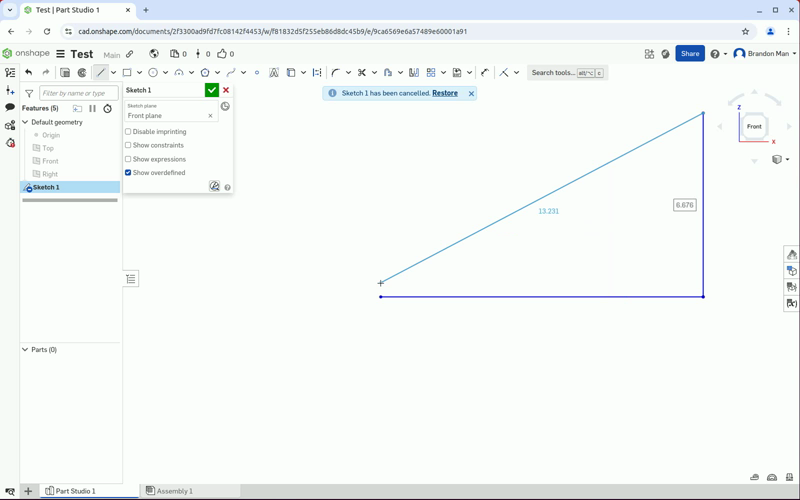
scroll(6)
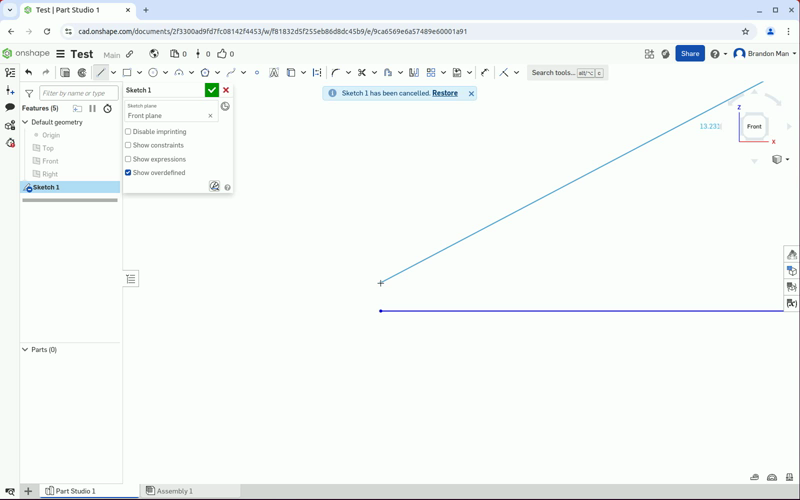
click(380, 282)
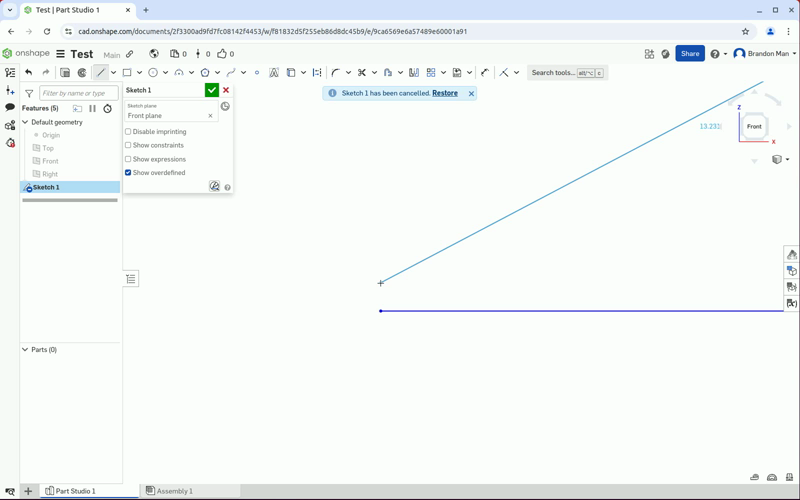
scroll(-6)
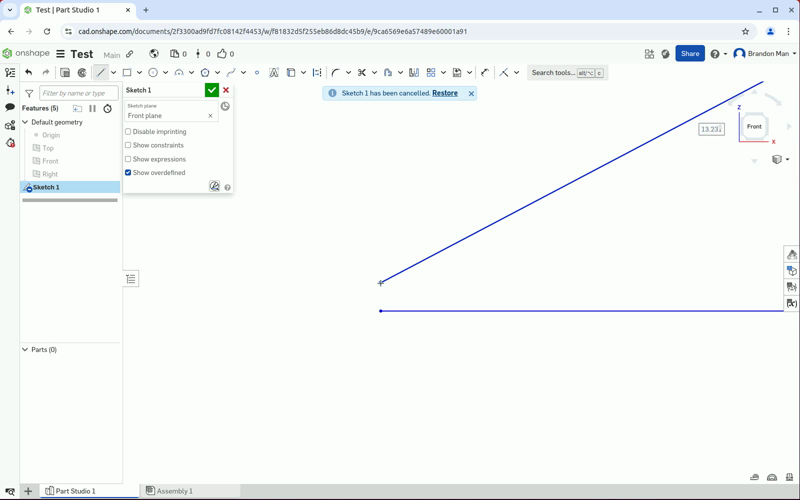
scroll(-6)
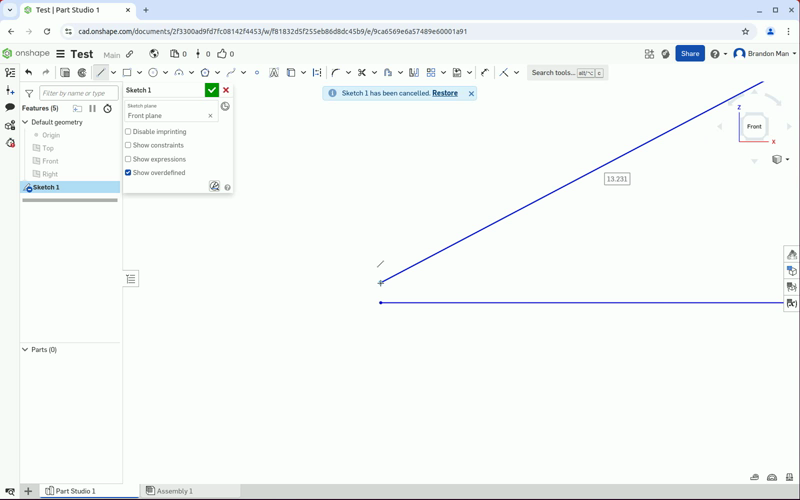
scroll(-6)
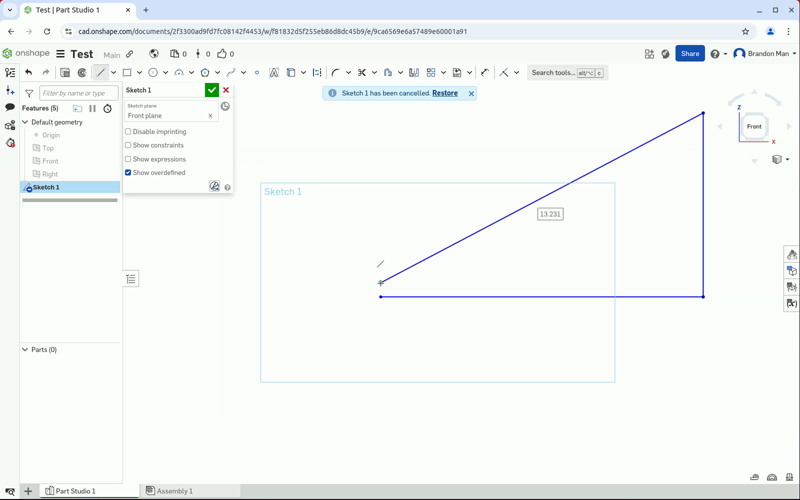
scroll(-6)
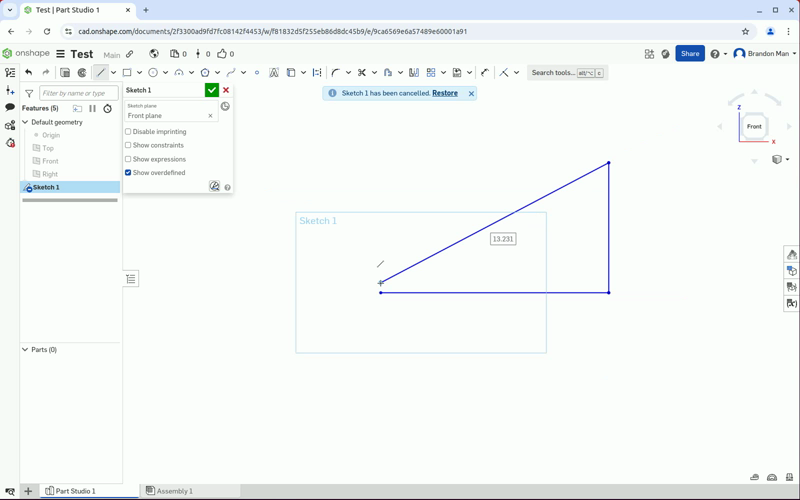
scroll(-6)
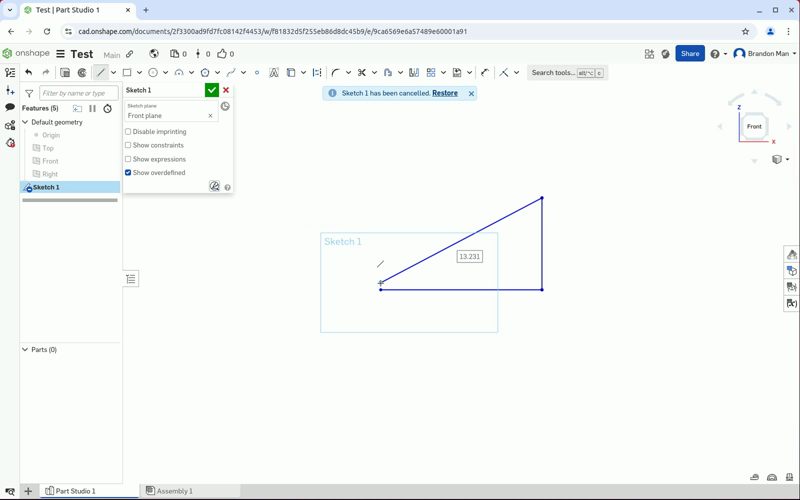
scroll(-6)
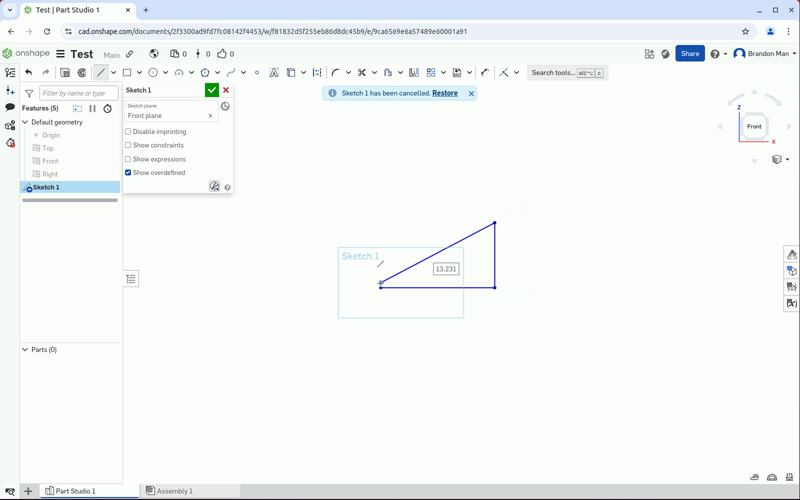
scroll(-6)
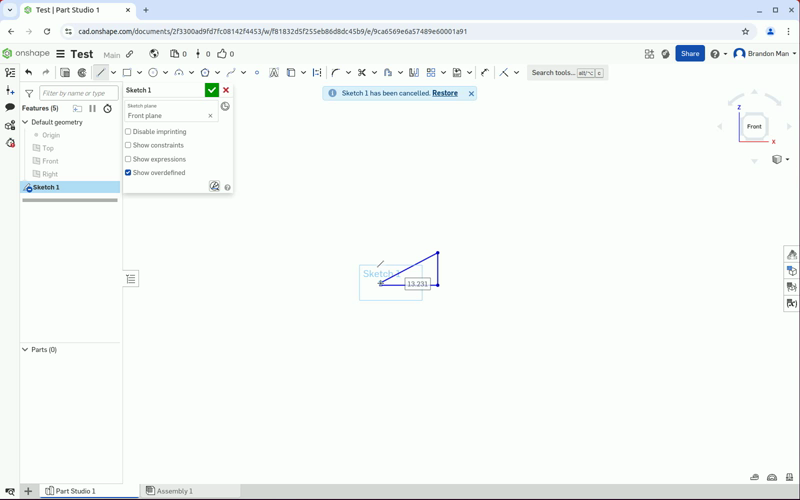
key_up(shift)
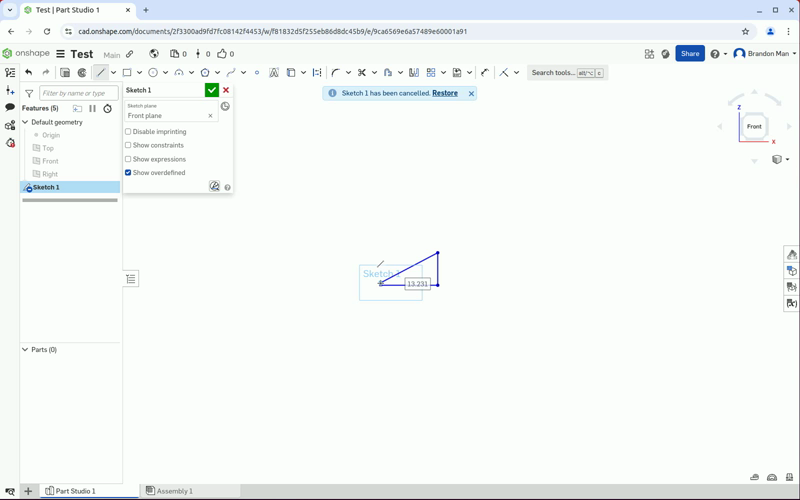
mouse_move(410, 282)
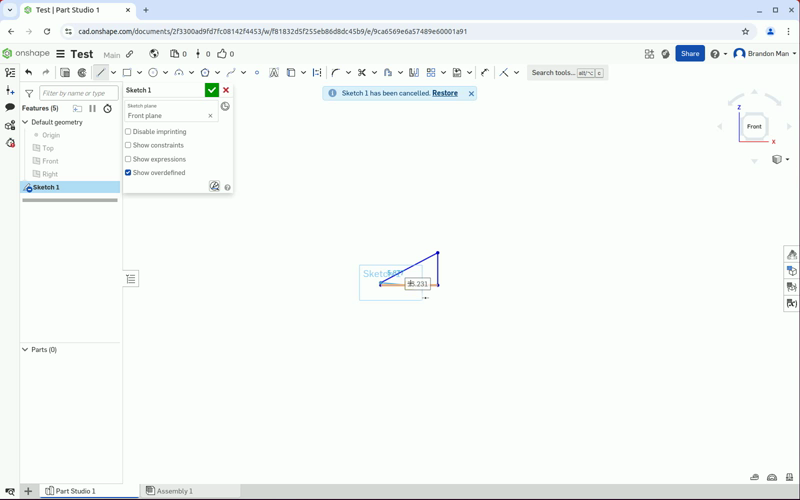
key_down(shift)
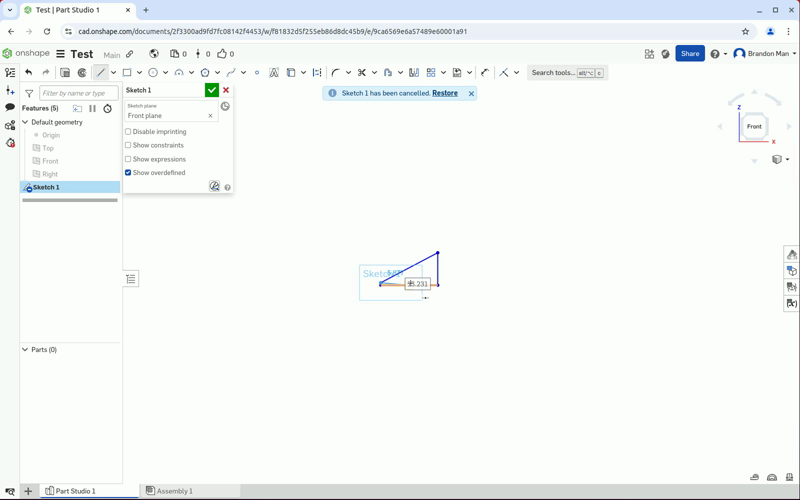
mouse_move(380, 285)
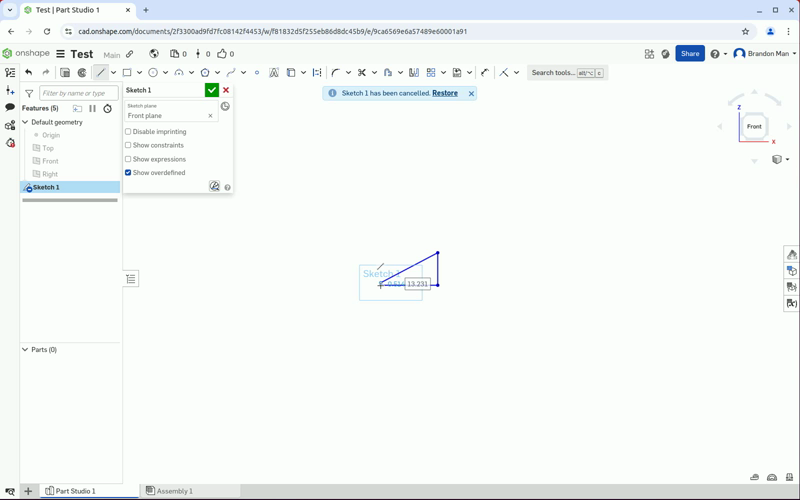
scroll(6)
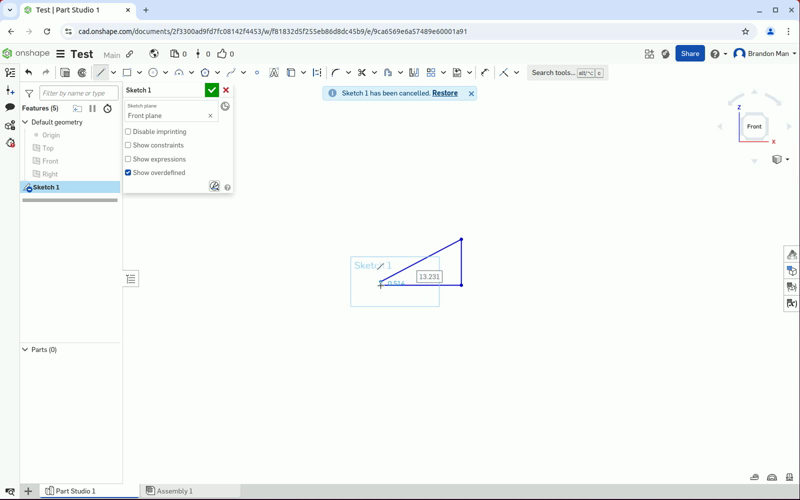
scroll(6)
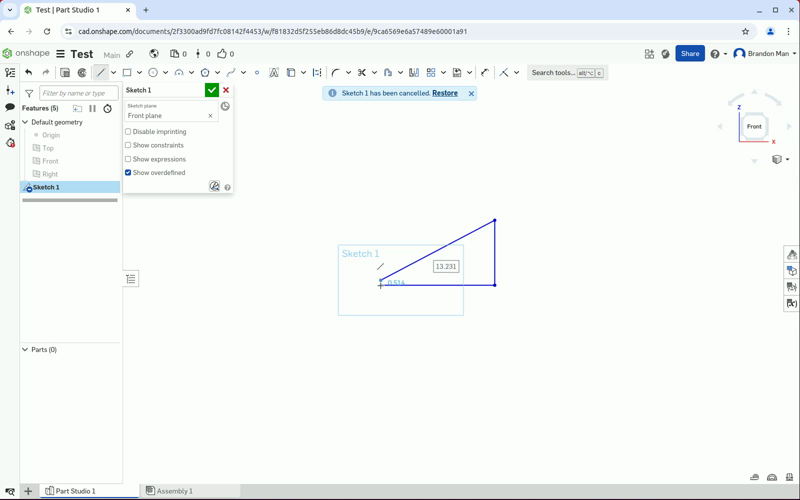
scroll(6)
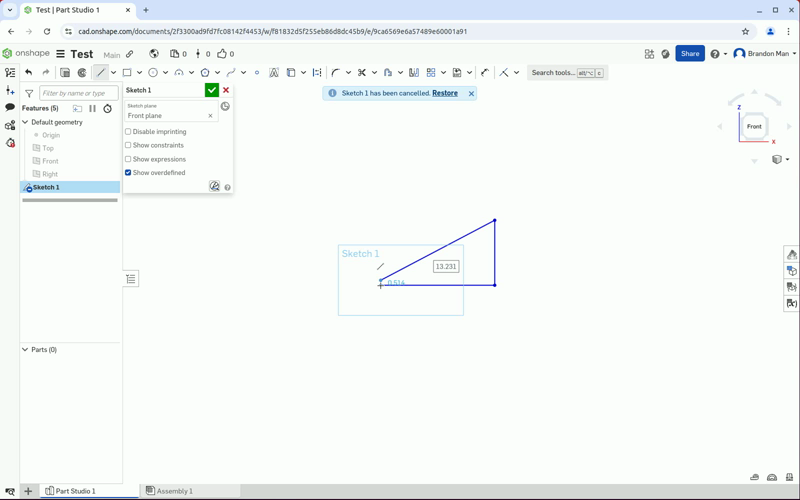
scroll(6)
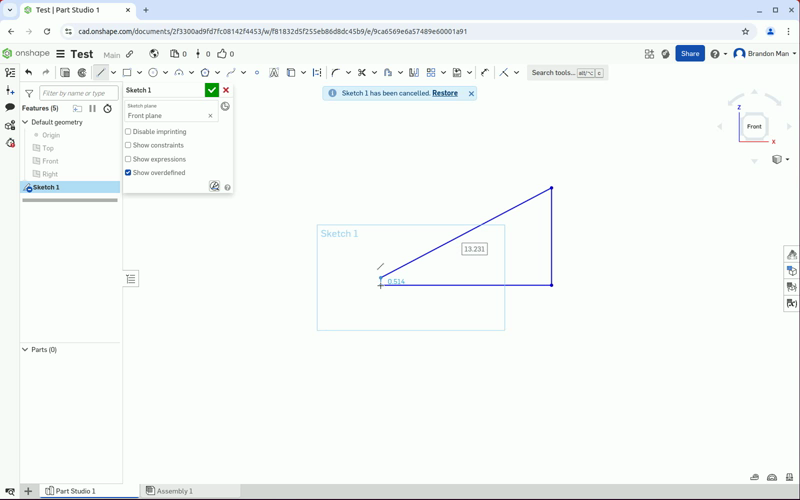
scroll(6)
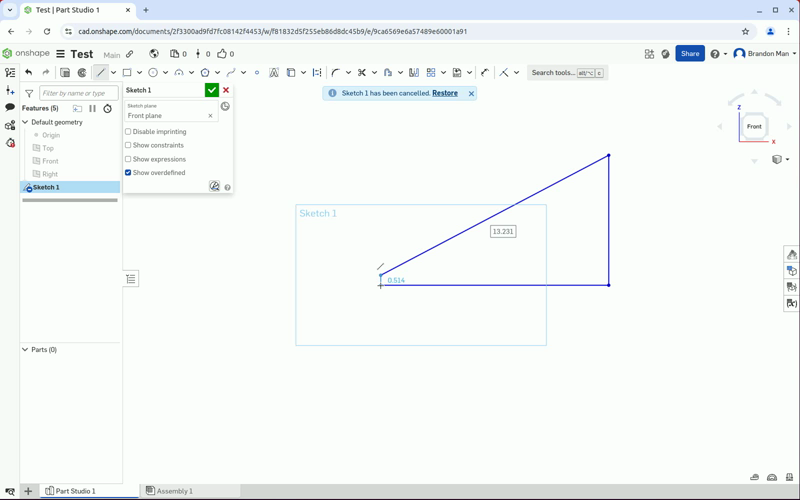
scroll(6)
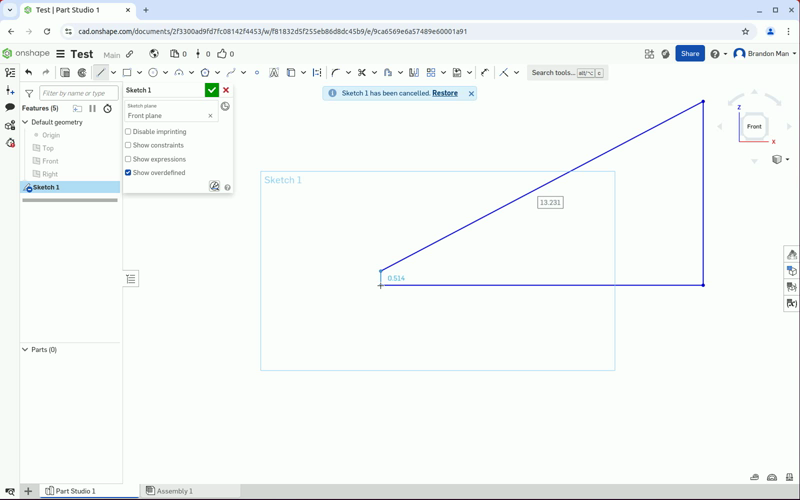
scroll(6)
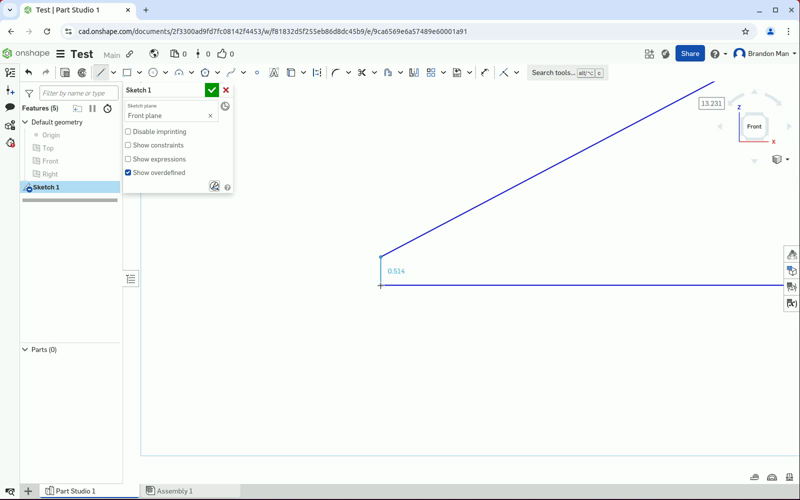
key_up(shift)
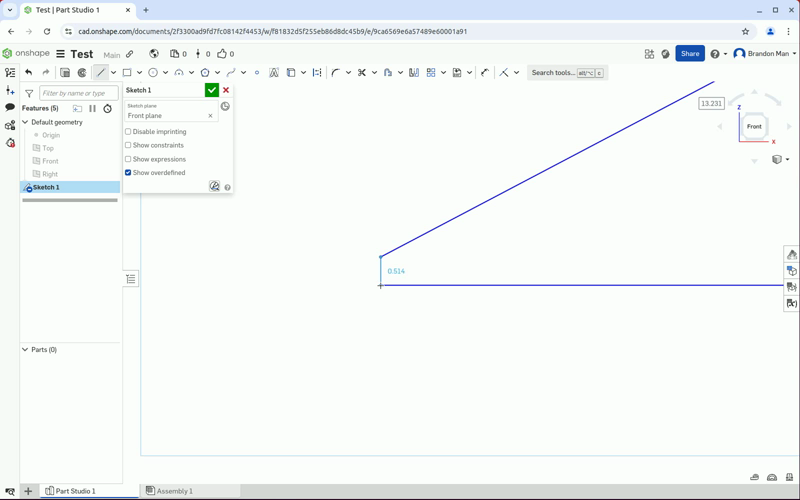
click(380, 285)
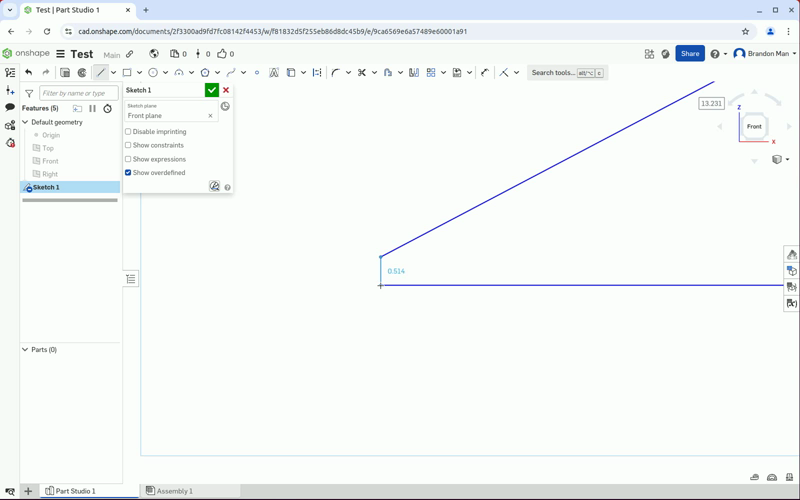
scroll(-6)
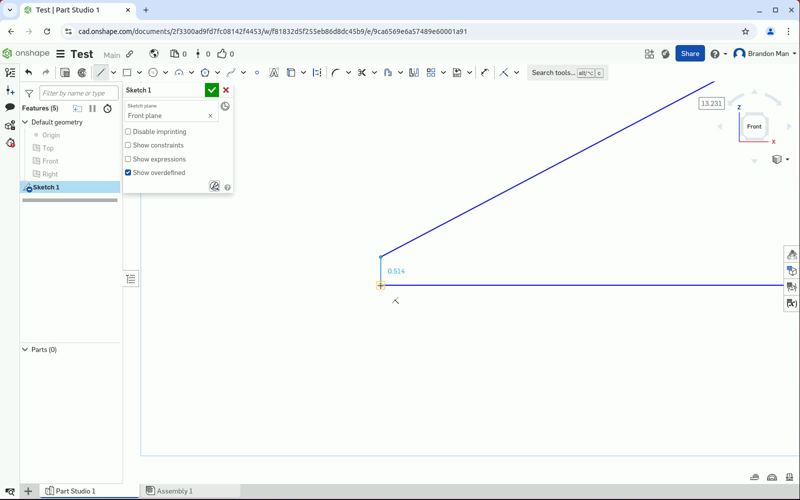
scroll(-6)
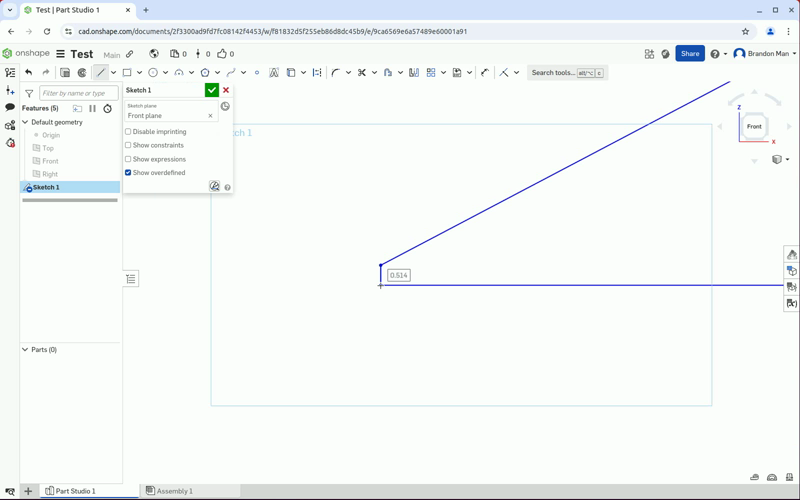
scroll(-6)
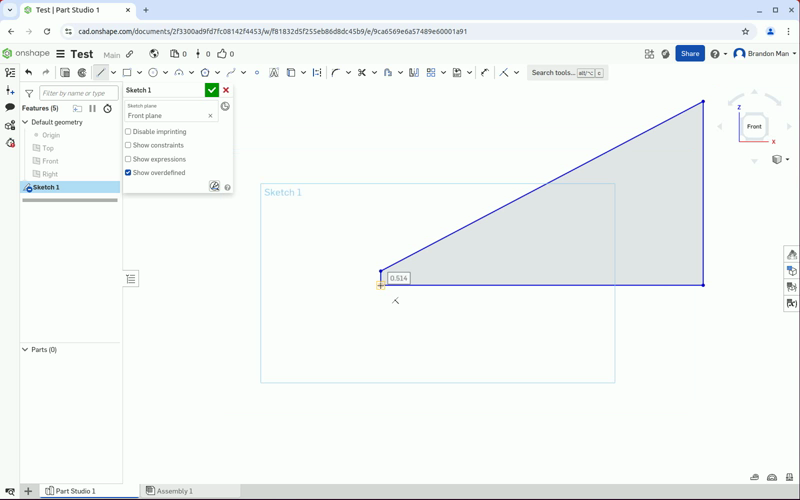
scroll(-6)
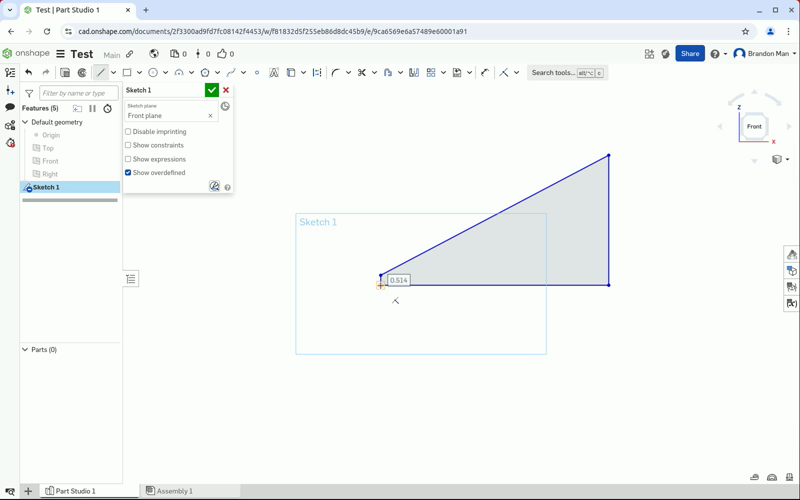
scroll(-6)
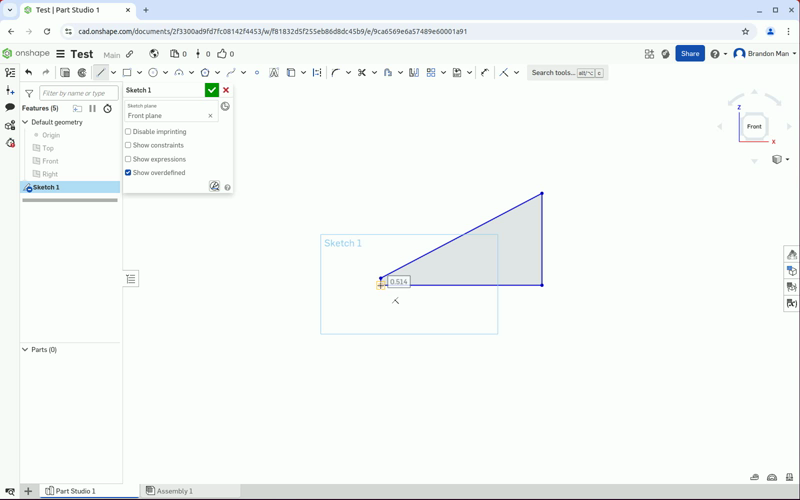
scroll(-6)
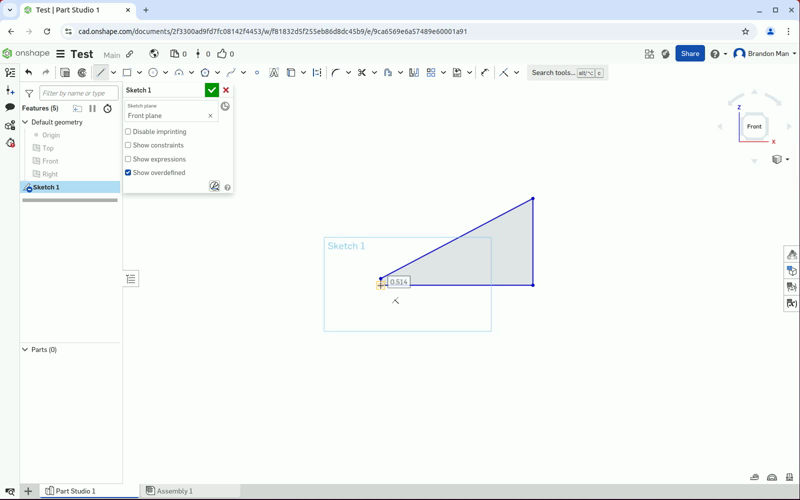
scroll(-6)
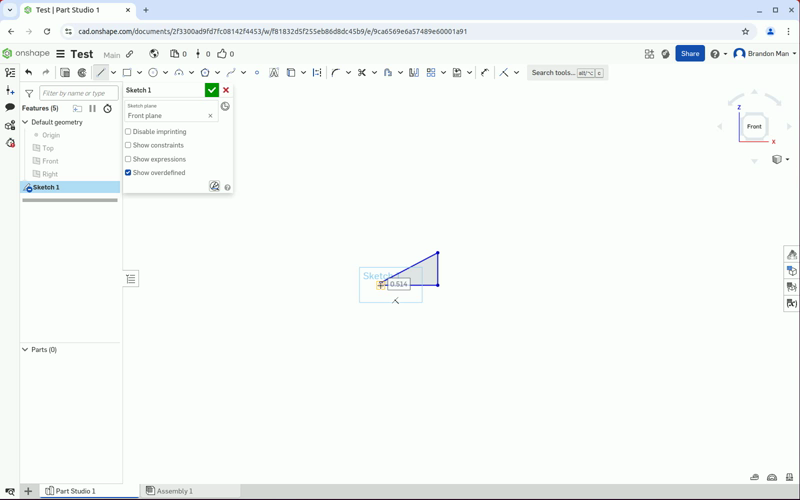
key(esc)
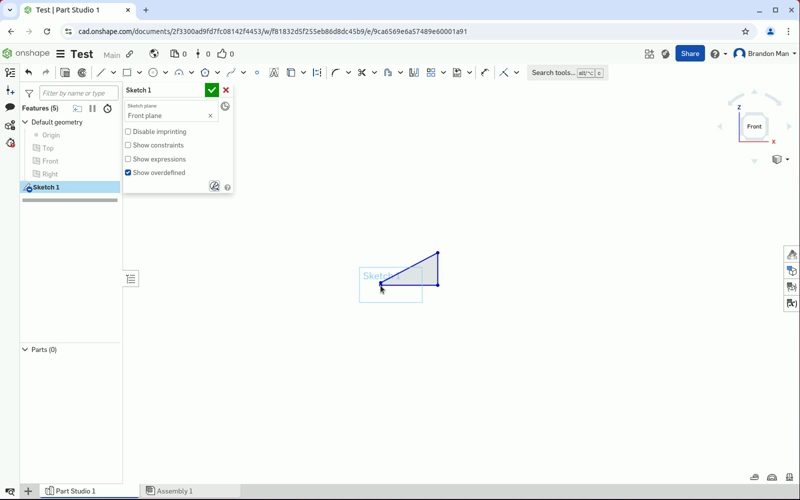
mouse_move(432, 278)
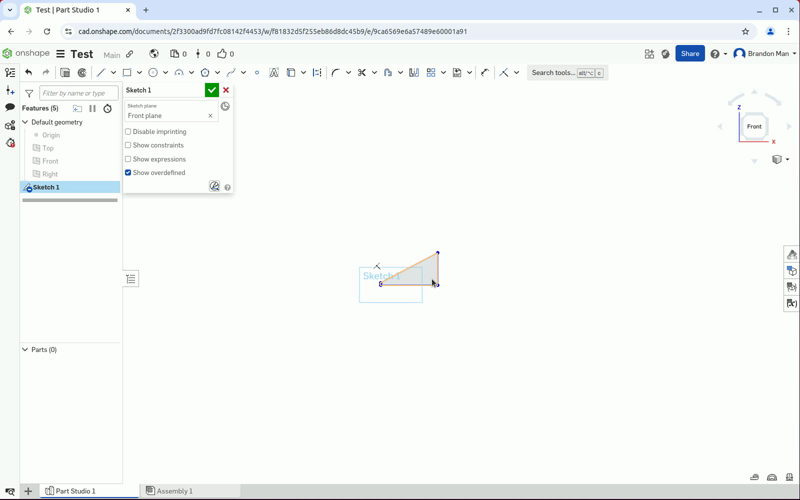
scroll(6)
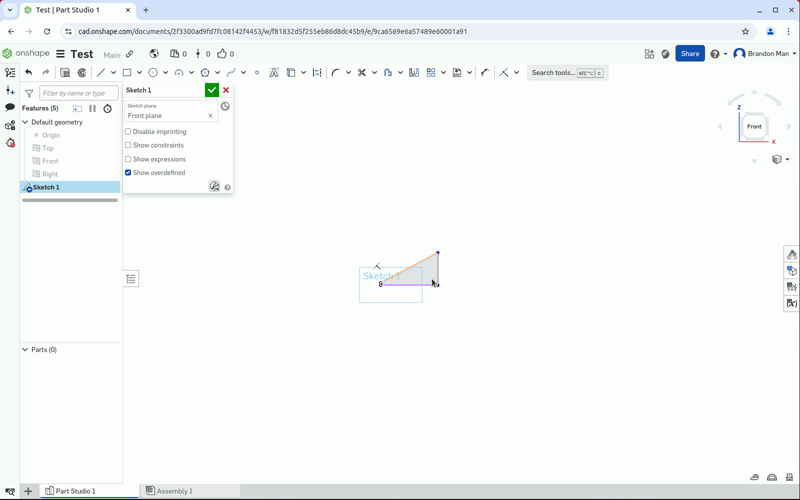
scroll(6)
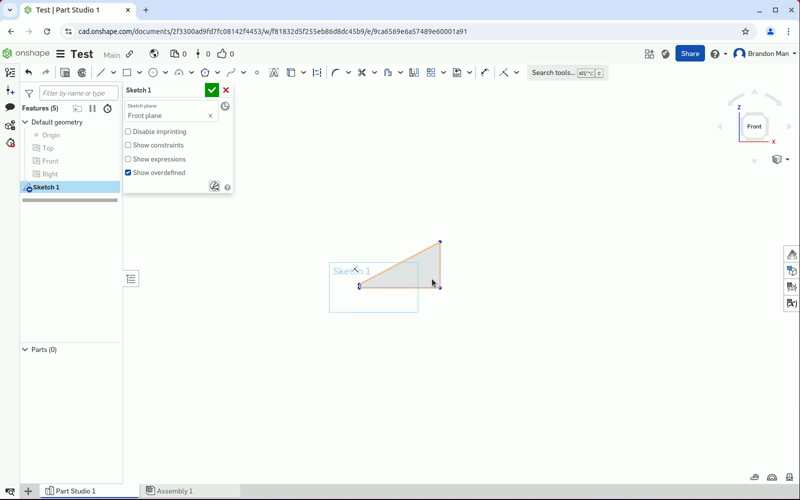
scroll(6)
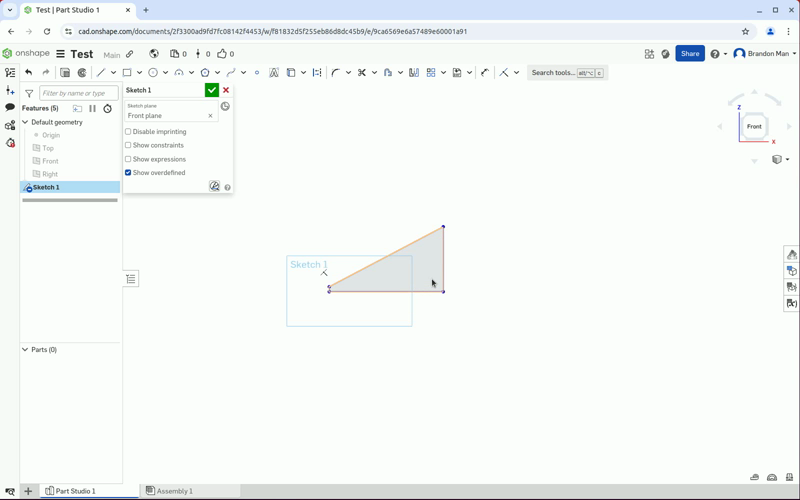
scroll(6)
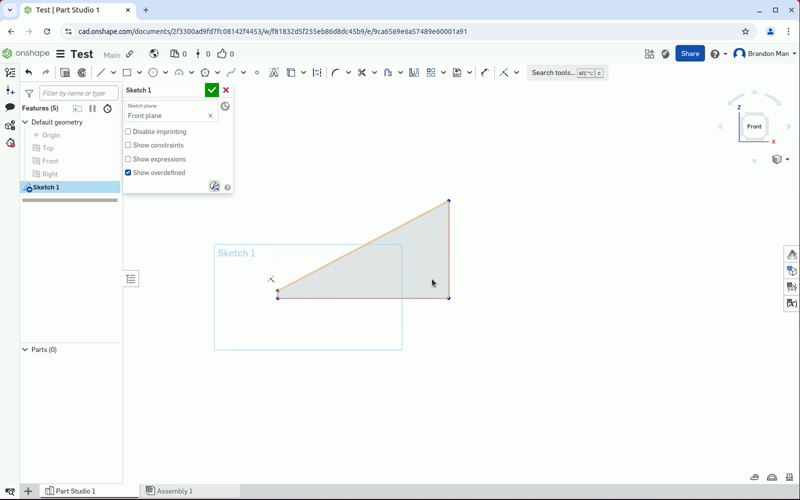
scroll(6)
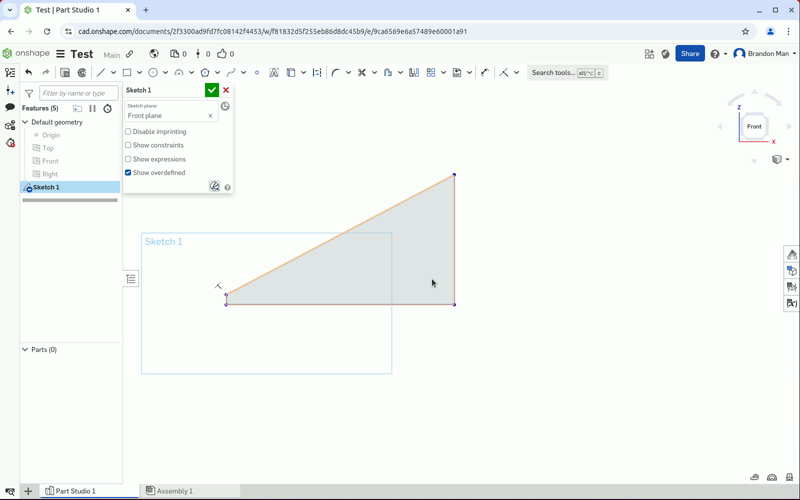
scroll(6)
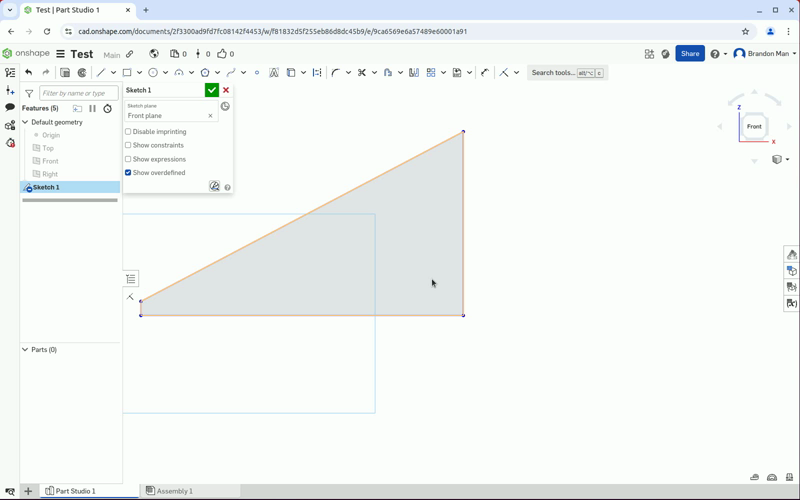
scroll(6)
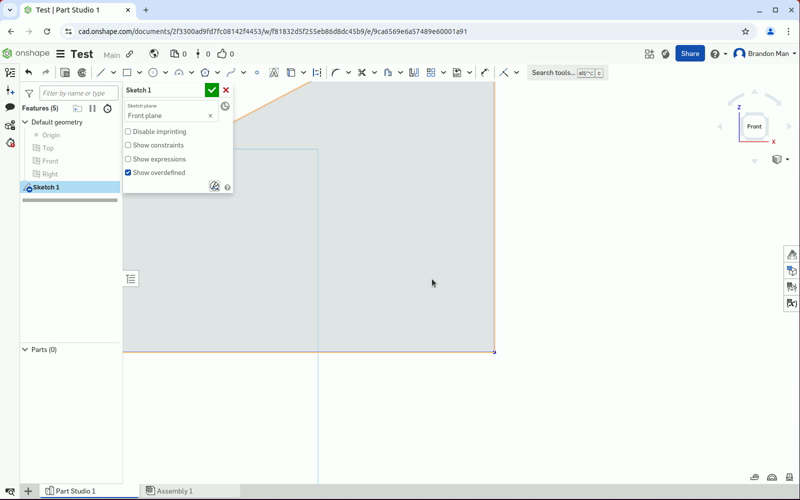
click(432, 278)
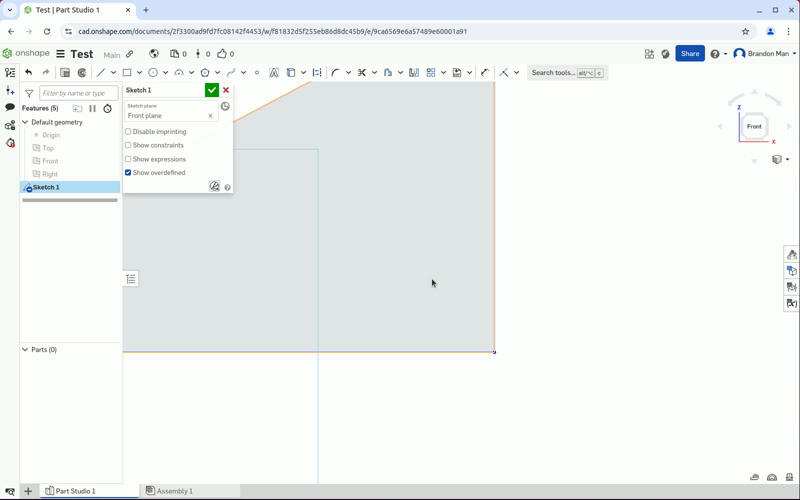
scroll(-6)
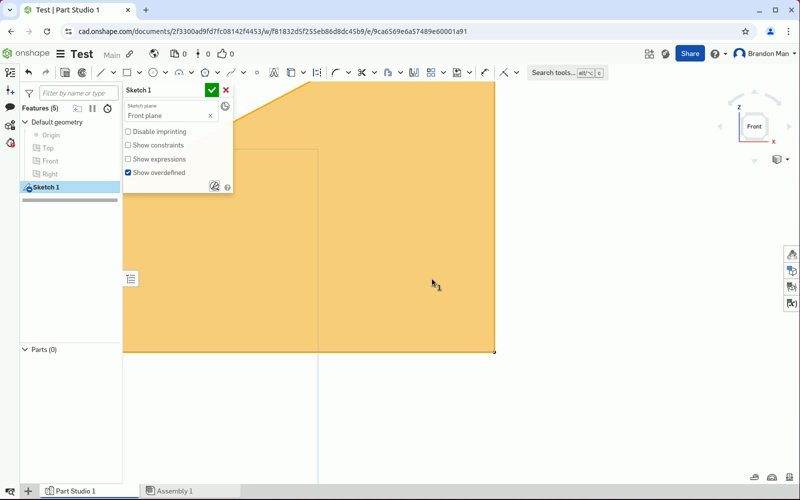
scroll(-6)
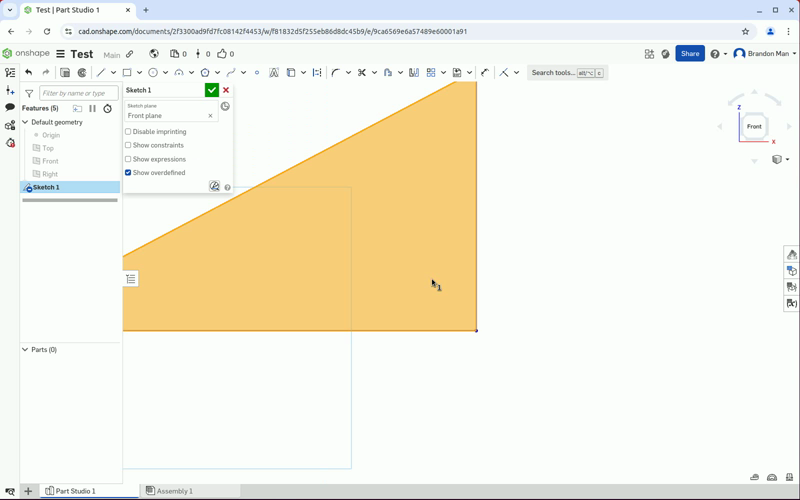
scroll(-6)
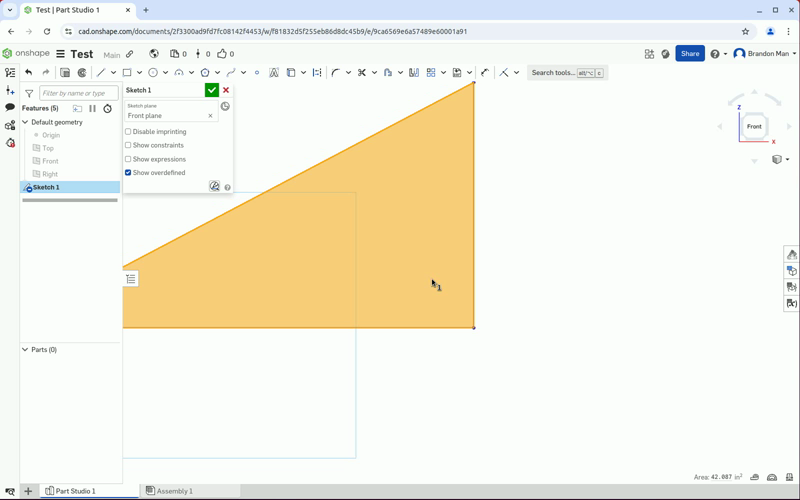
scroll(-6)
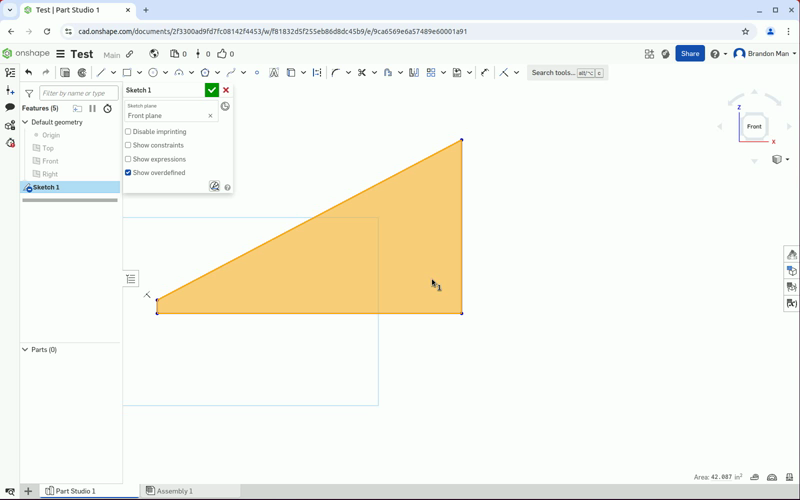
scroll(-6)
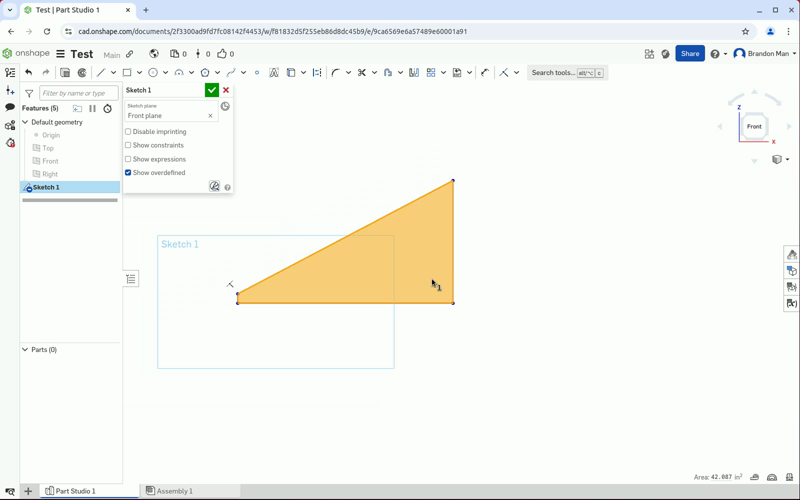
scroll(-6)
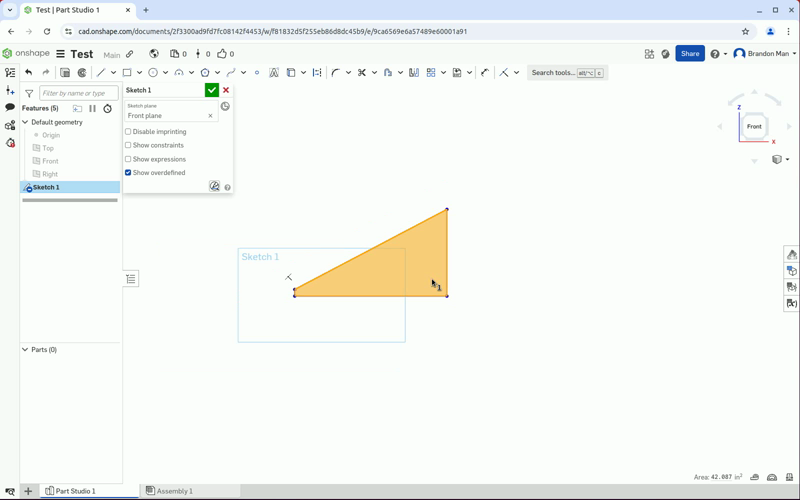
scroll(-6)
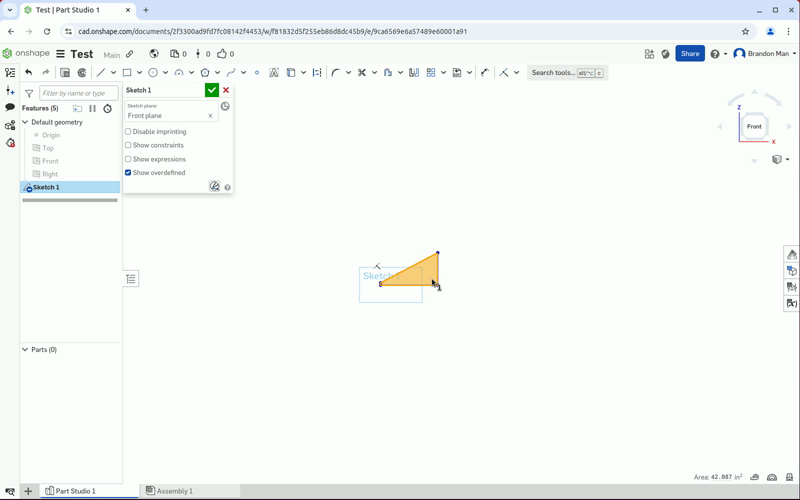
mouse_move(73, 352)
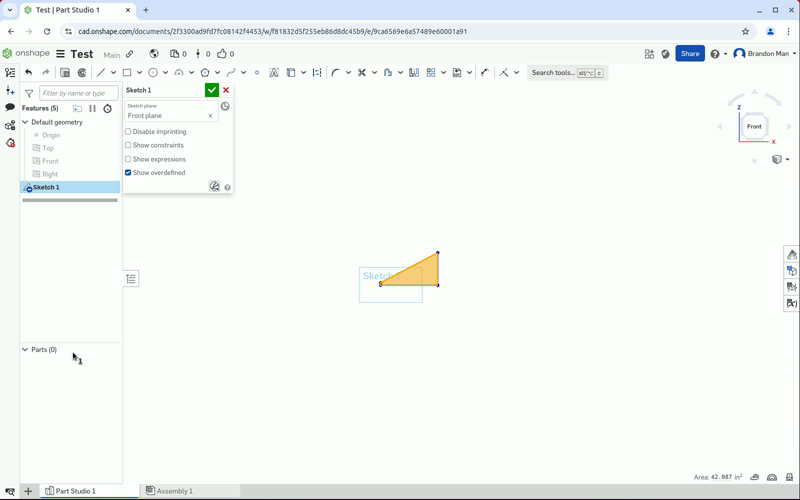
key(shift+y)
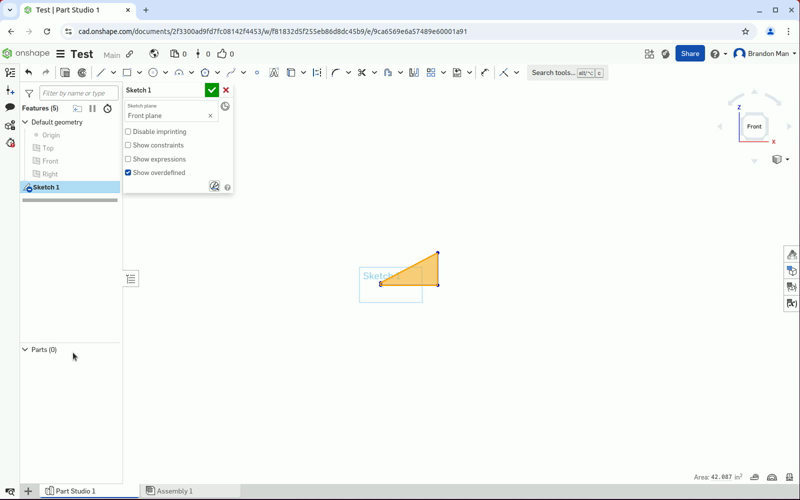
key(shift+e)
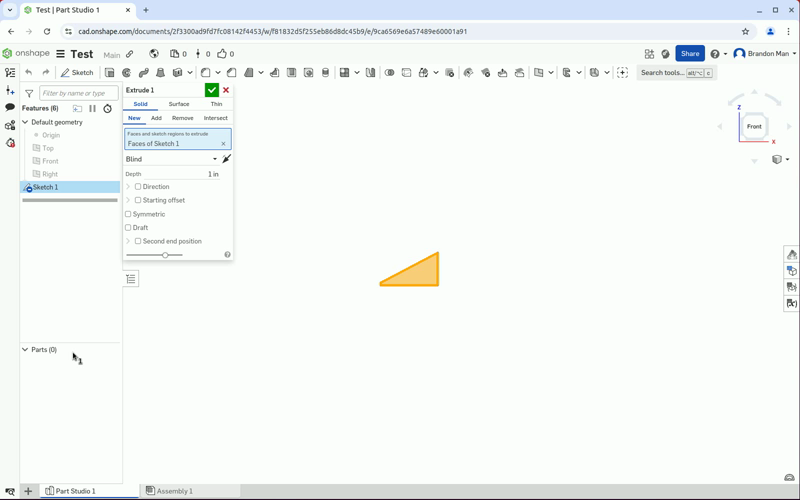
mouse_move(143, 106)
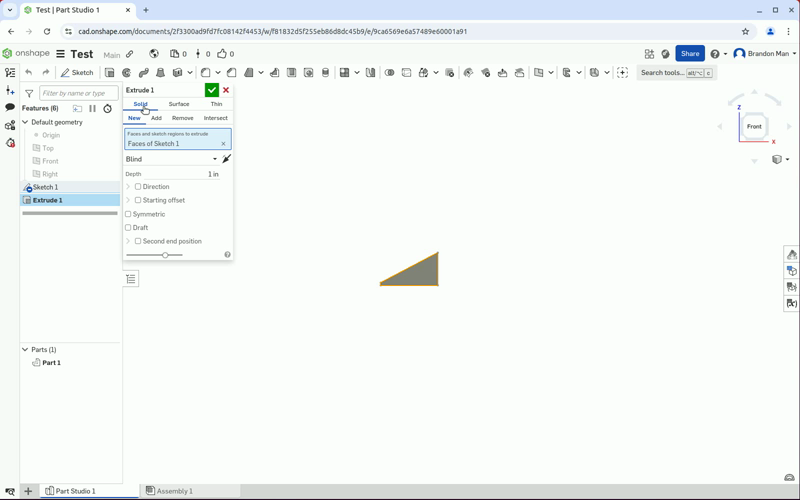
click(143, 106)
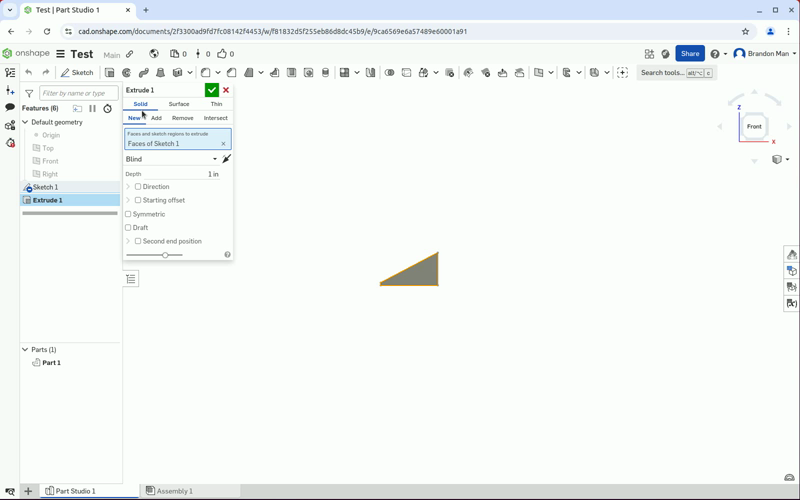
mouse_move(137, 120)
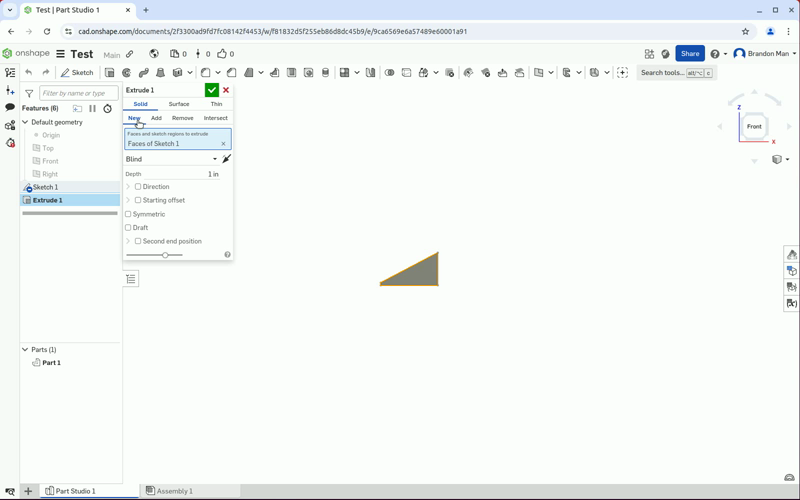
click(137, 120)
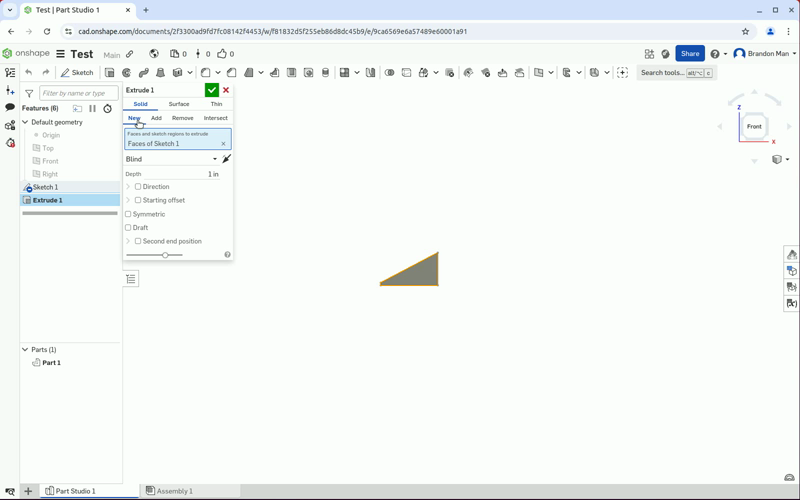
key(tab, 4)
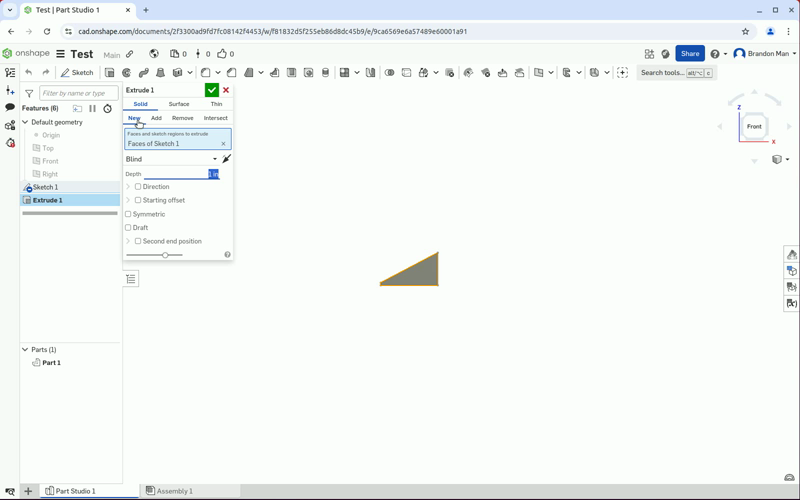
text(7.943)
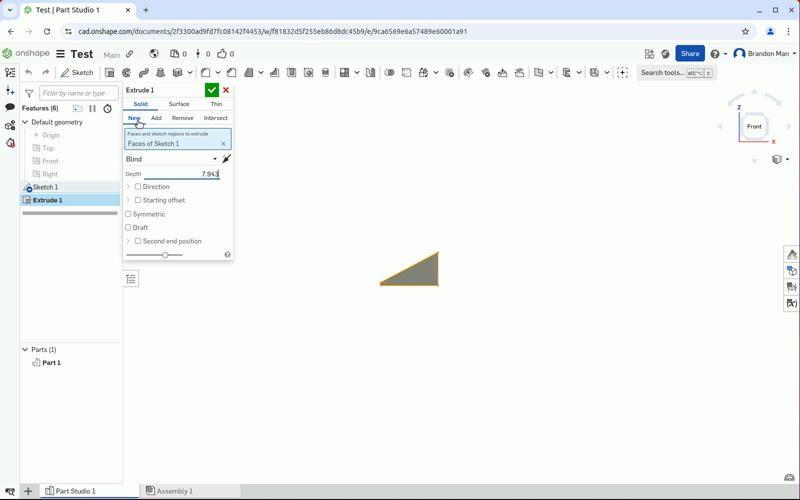
key(enter)
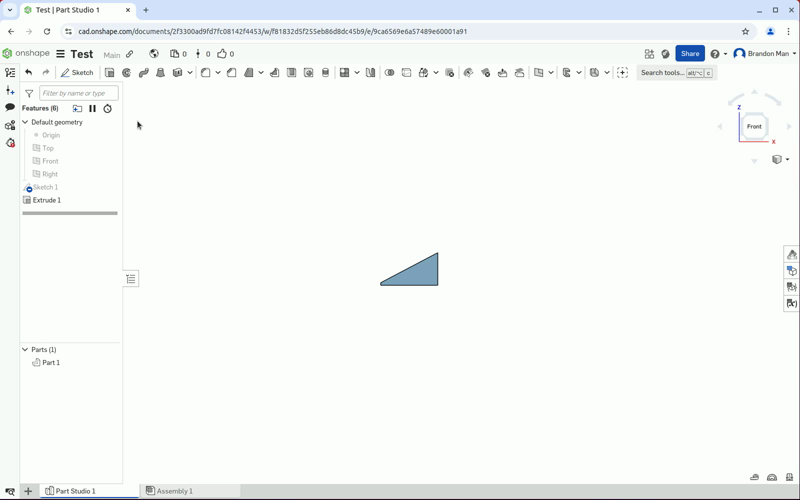
key(shift+h)
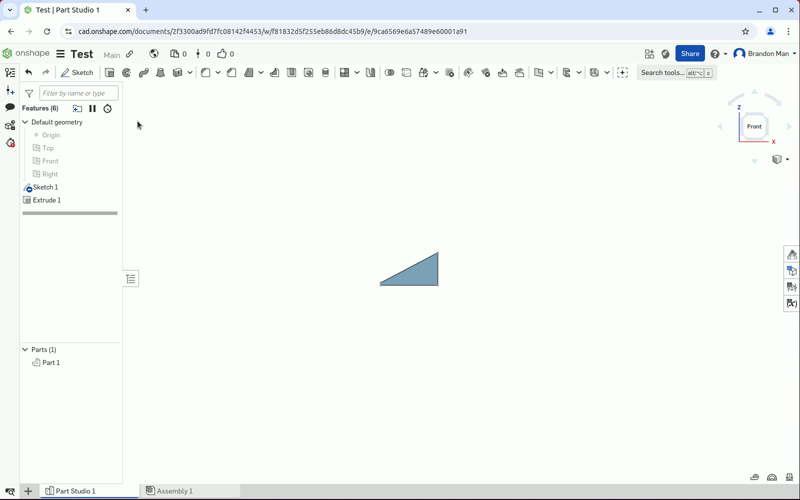
key(shift+h)
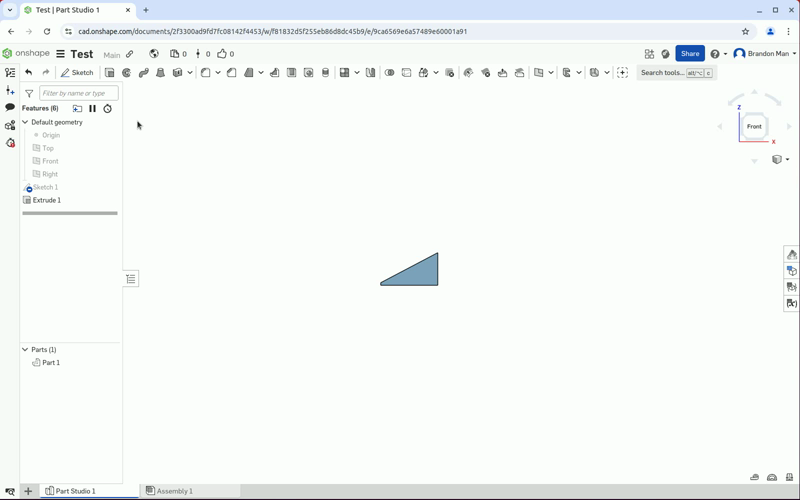
mouse_move(73, 189)
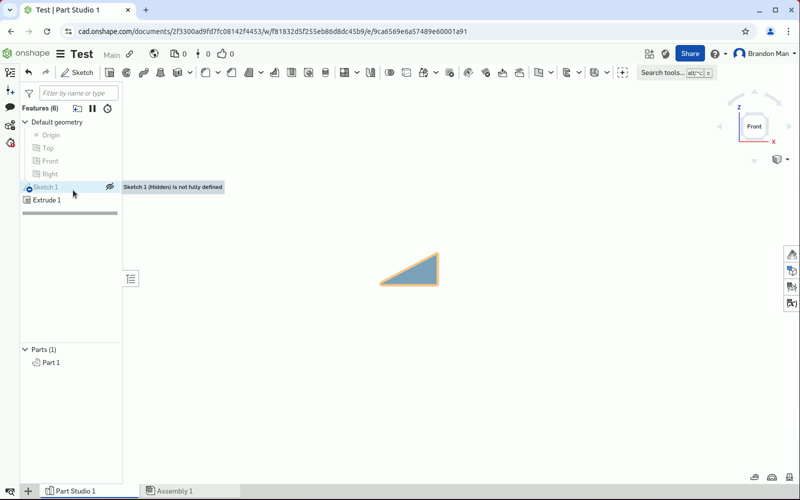
click(73, 189)
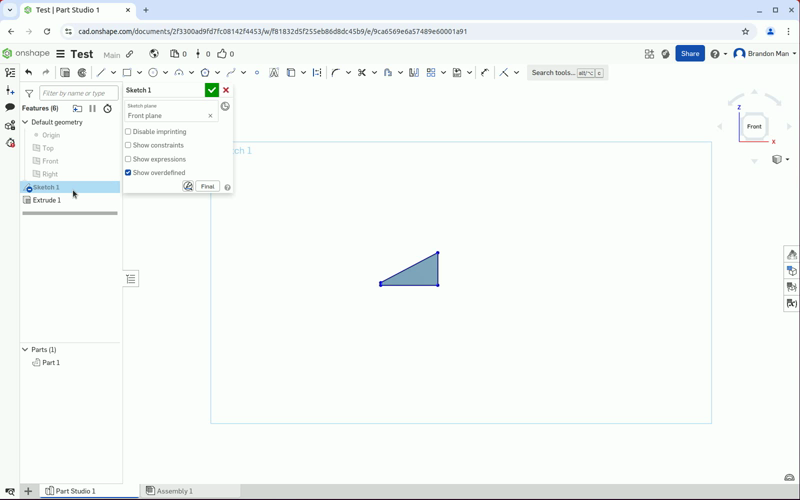
mouse_move(229, 92)
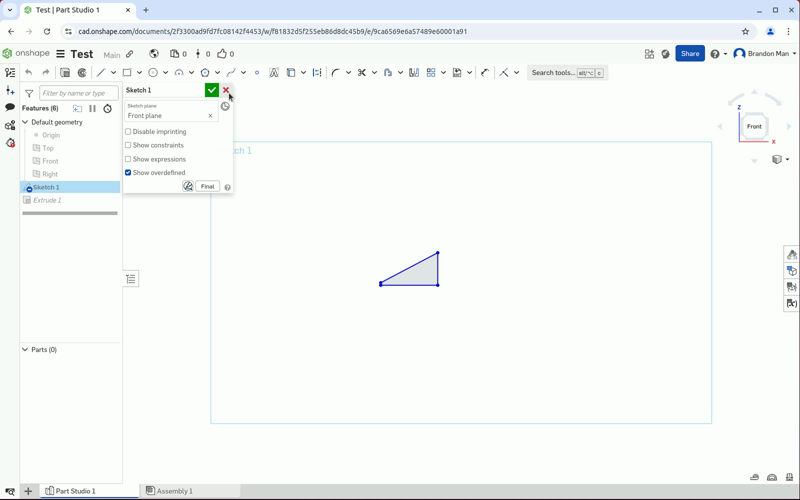
click(229, 92)
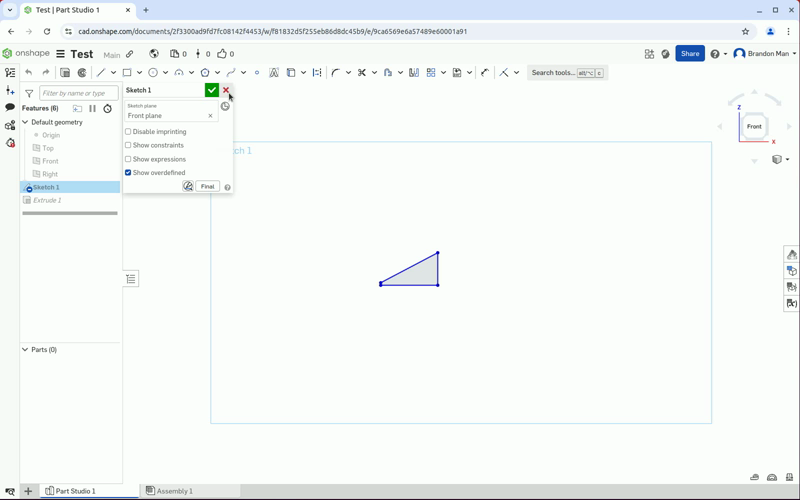
key(shift+s)
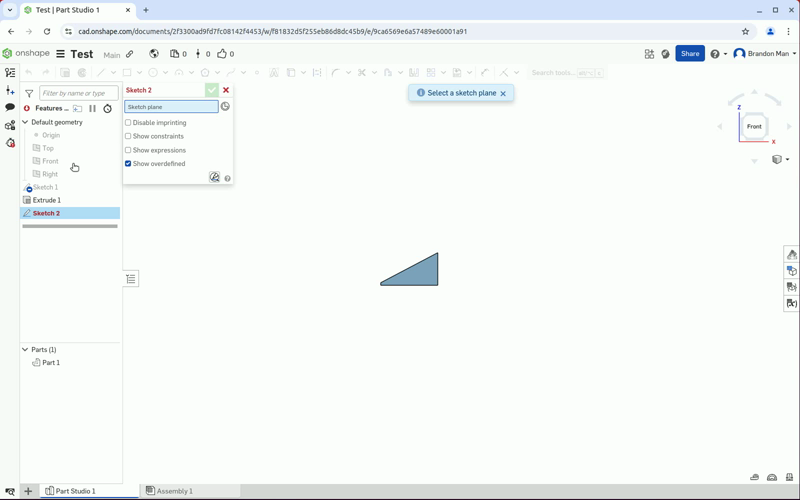
mouse_move(73, 163)
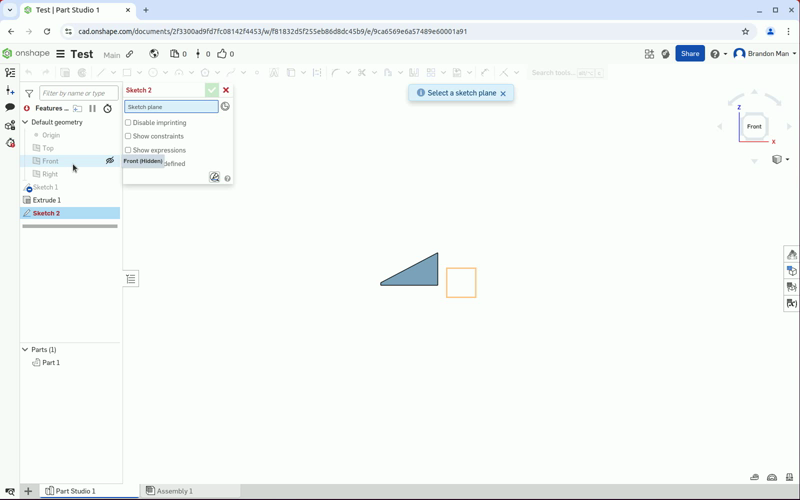
click(73, 163)
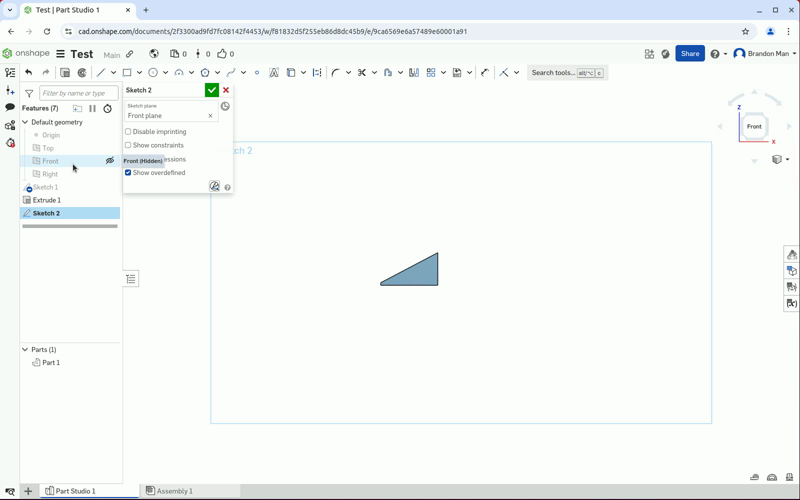
mouse_move(73, 352)
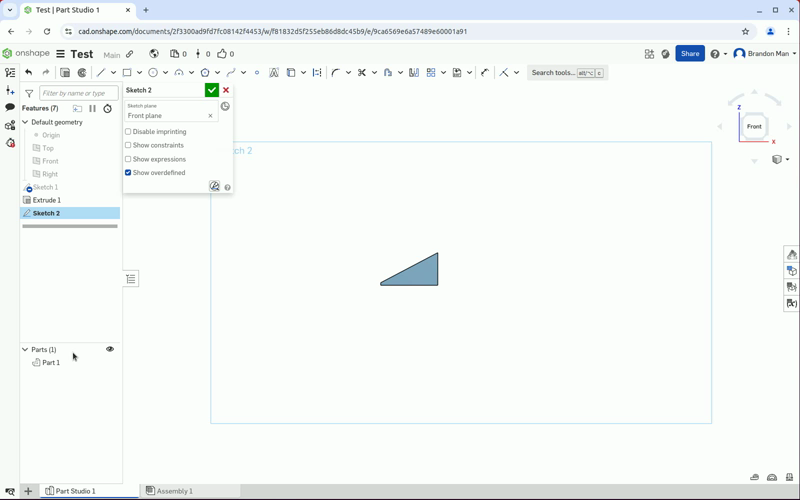
key(y)
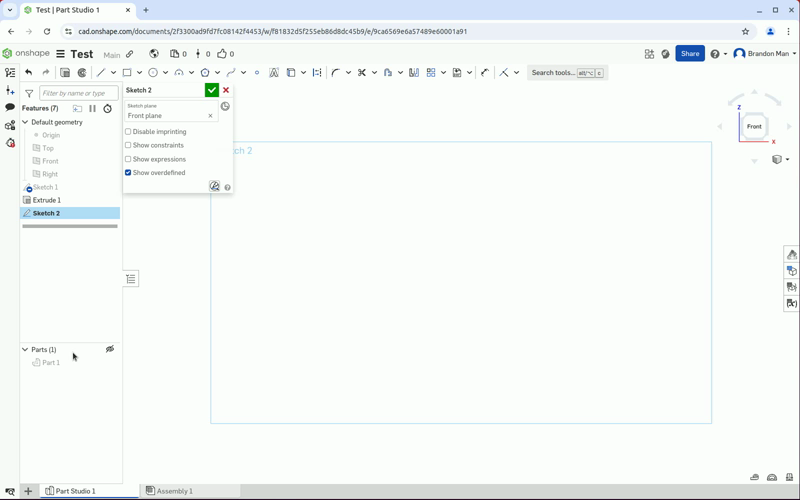
key(l)
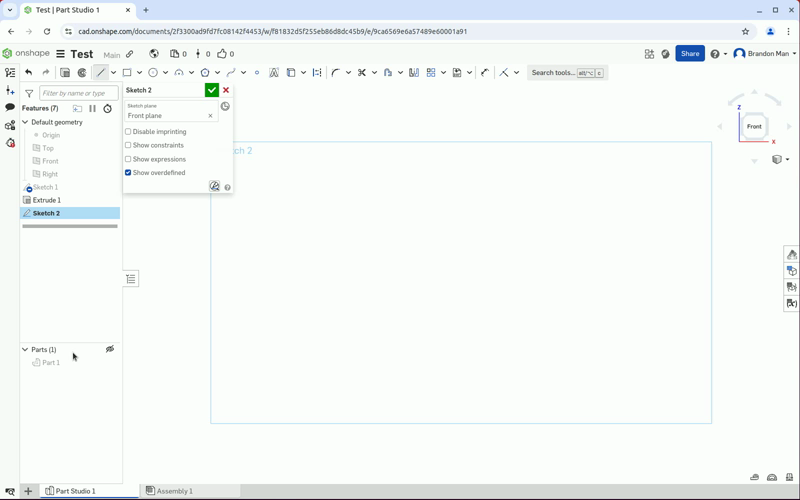
key_down(shift)
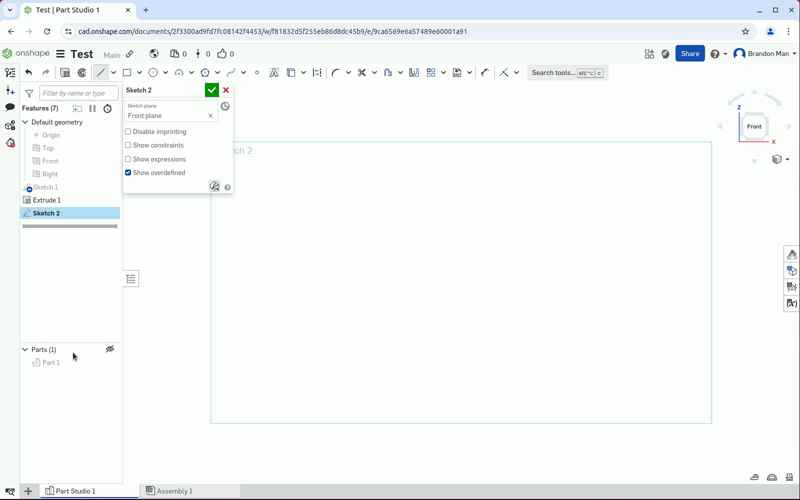
mouse_move(437, 285)
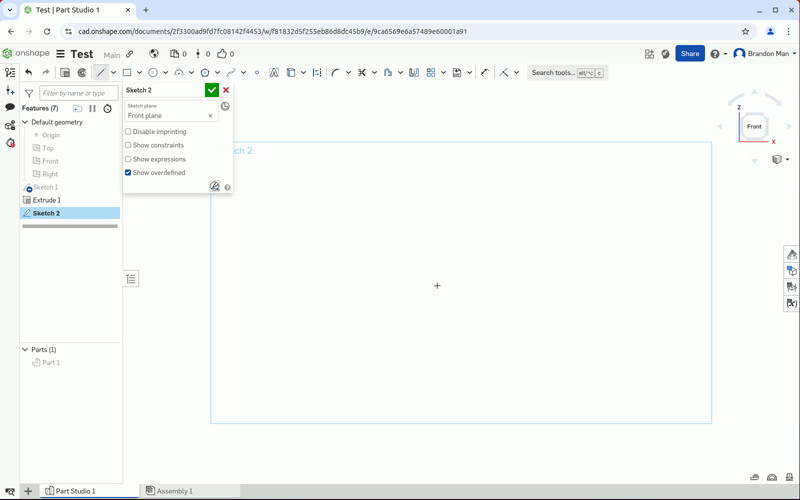
click(437, 285)
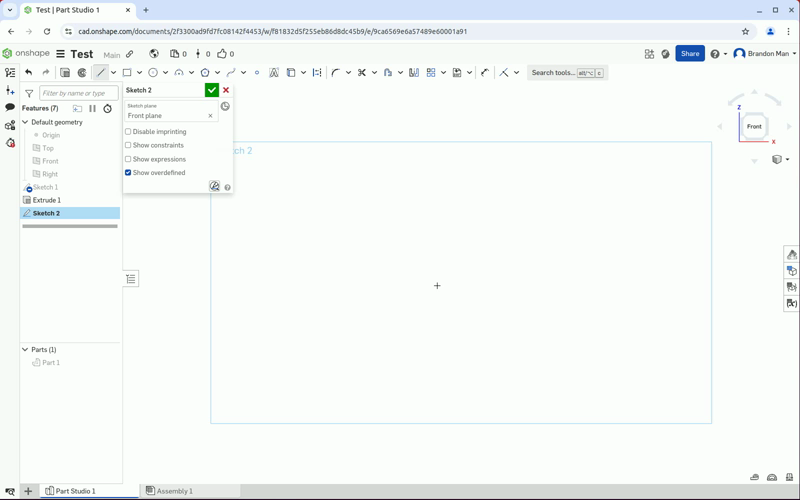
key_up(shift)
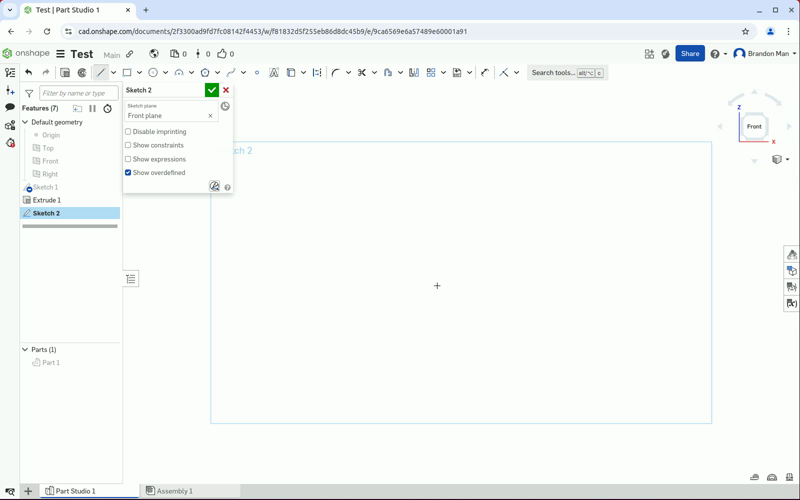
key_down(shift)
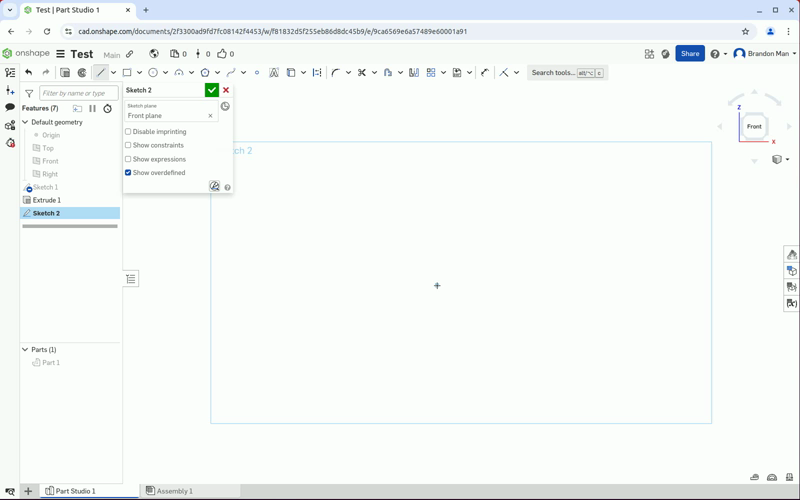
mouse_move(573, 285)
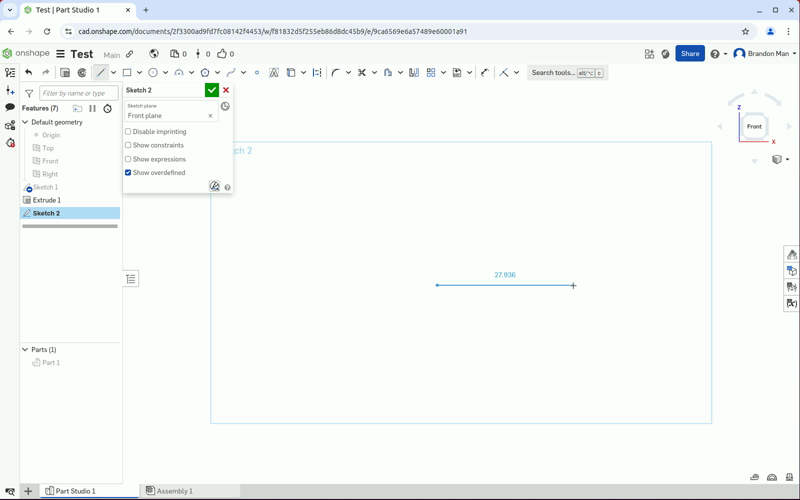
click(573, 285)
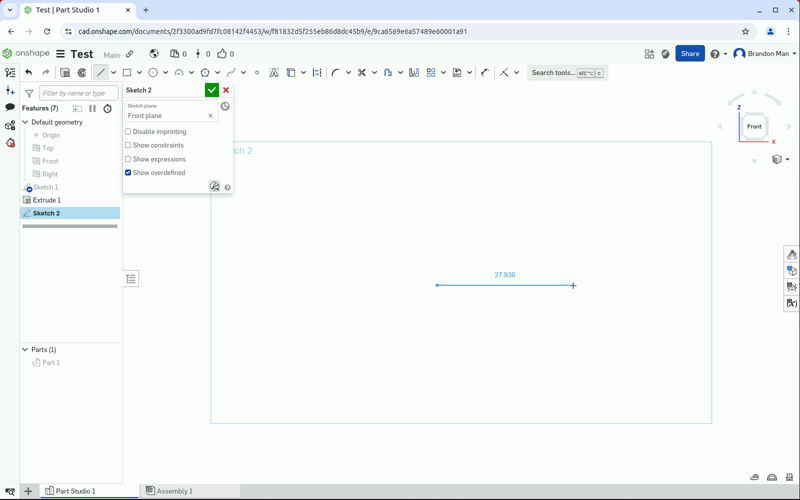
key_up(shift)
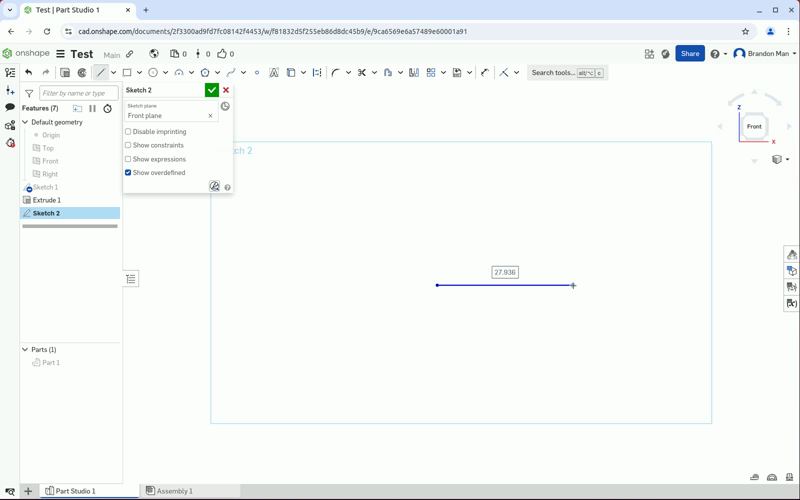
key_down(shift)
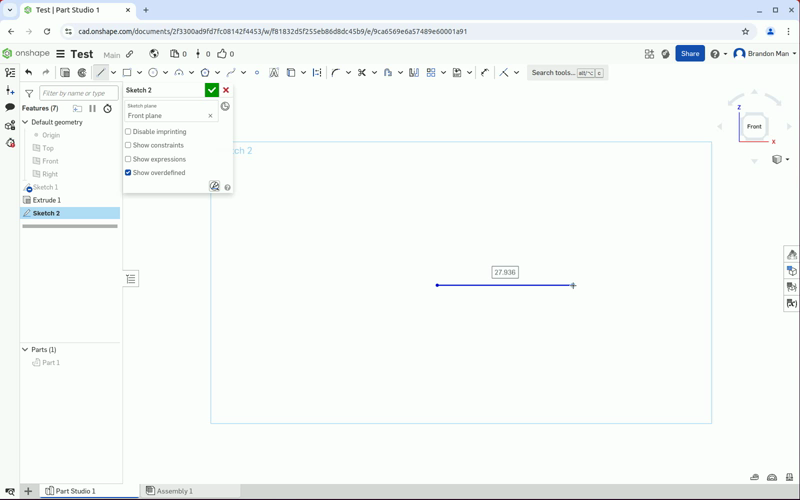
mouse_move(589, 285)
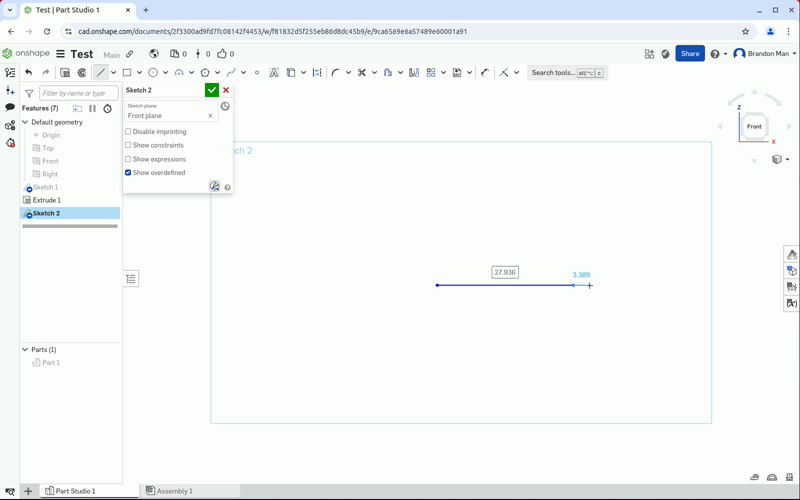
mouse_move(573, 282)
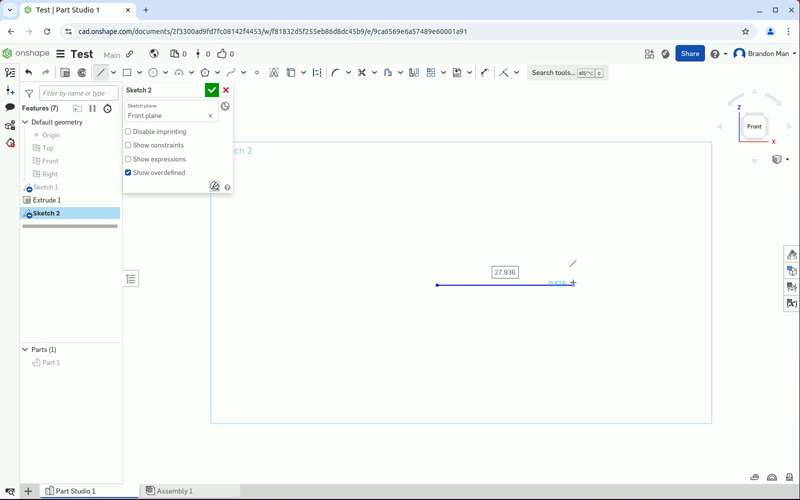
scroll(6)
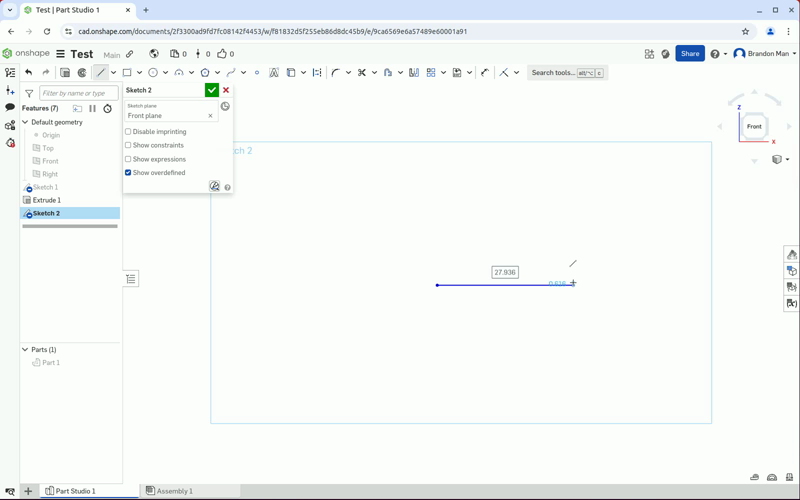
scroll(6)
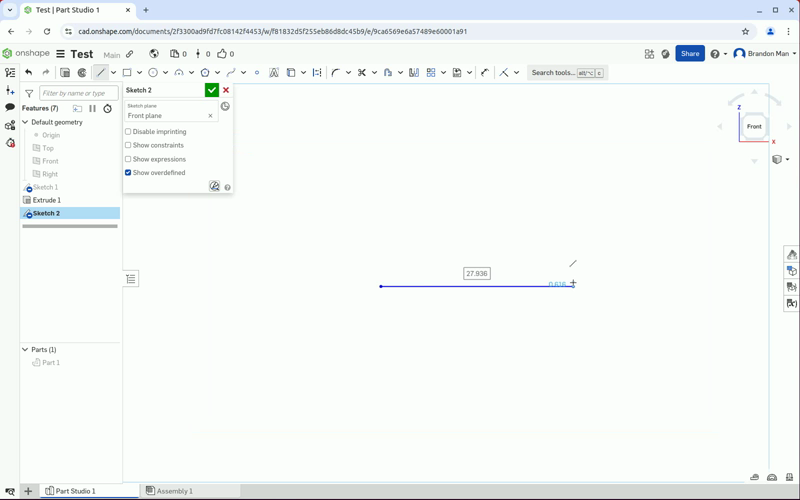
scroll(6)
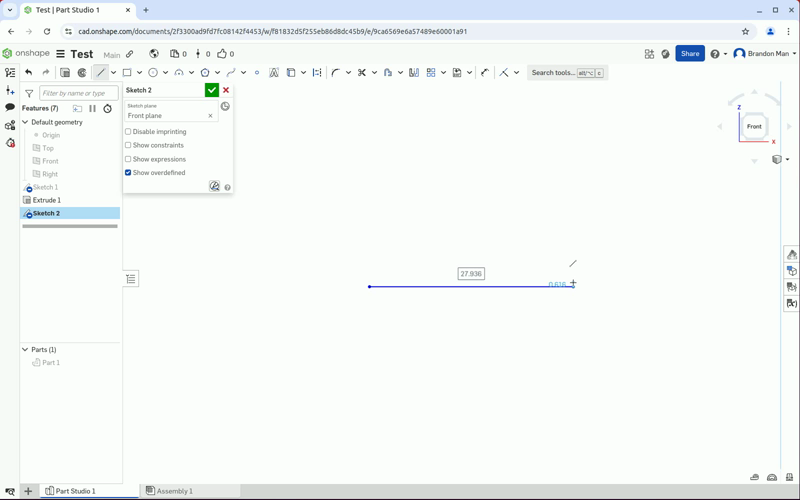
scroll(6)
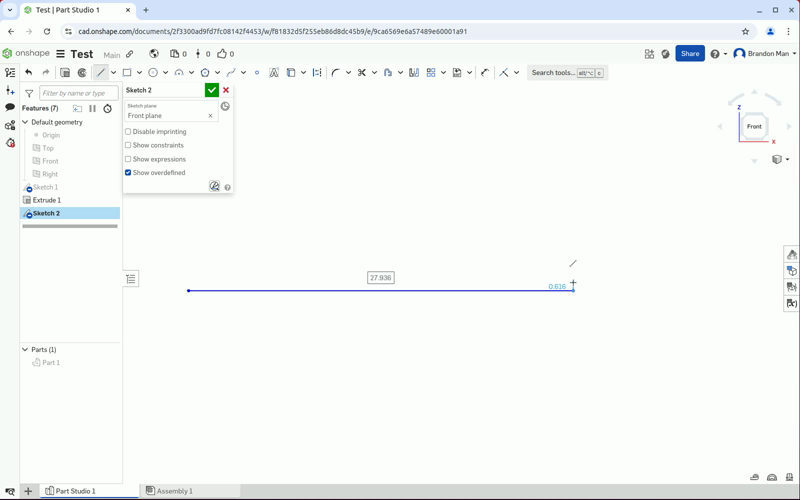
scroll(6)
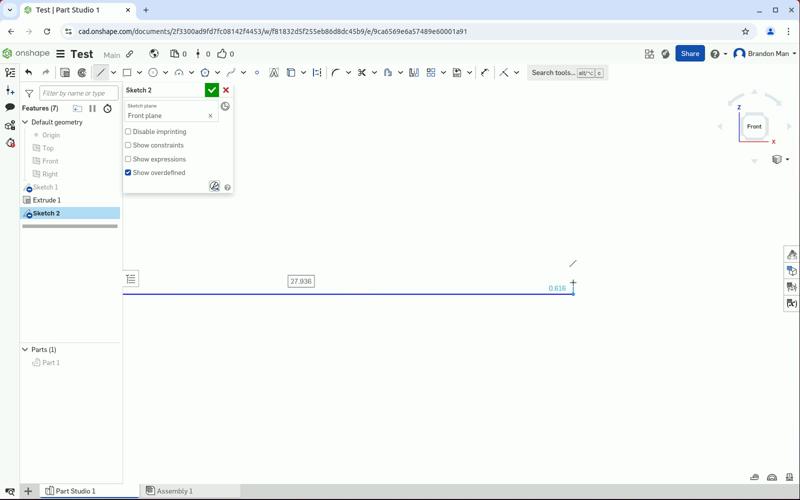
scroll(6)
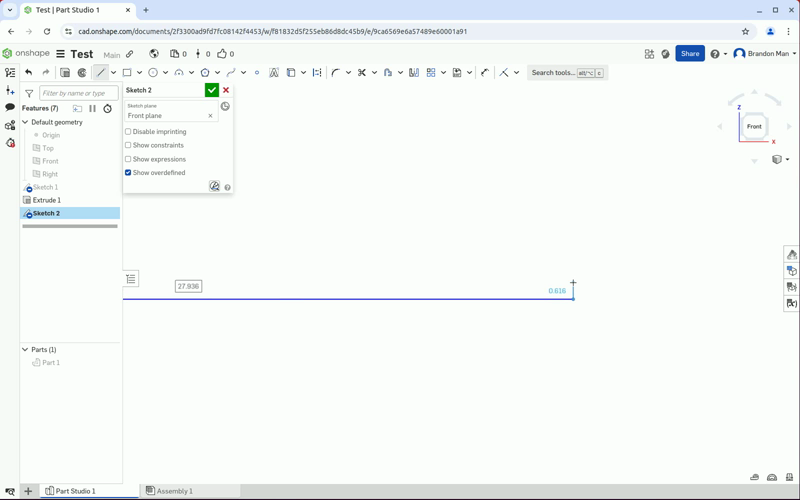
scroll(6)
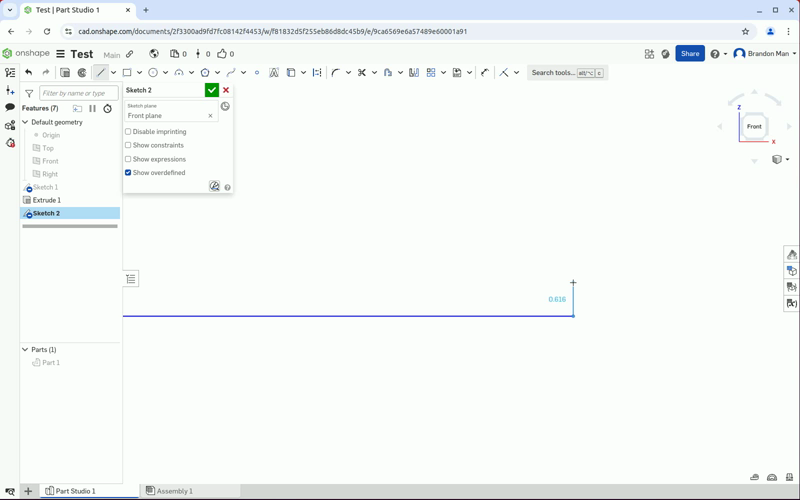
click(573, 282)
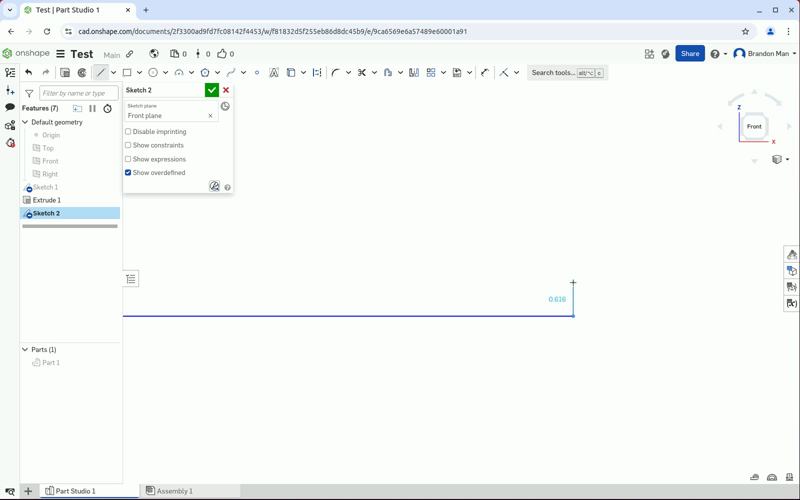
scroll(-6)
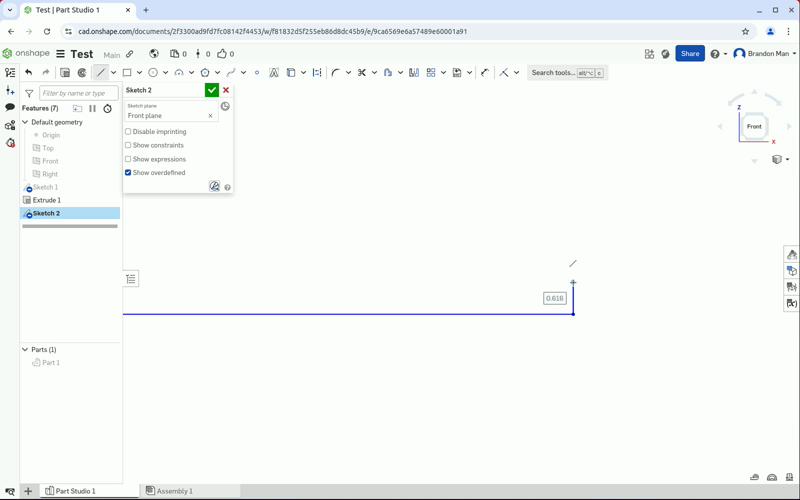
scroll(-6)
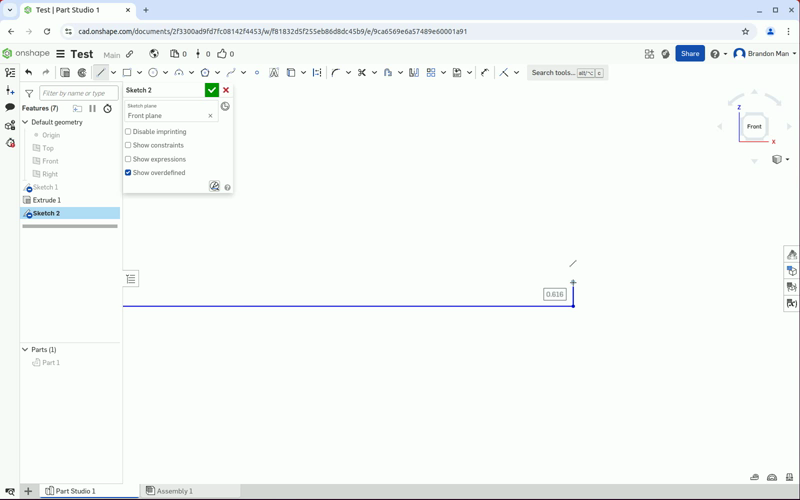
scroll(-6)
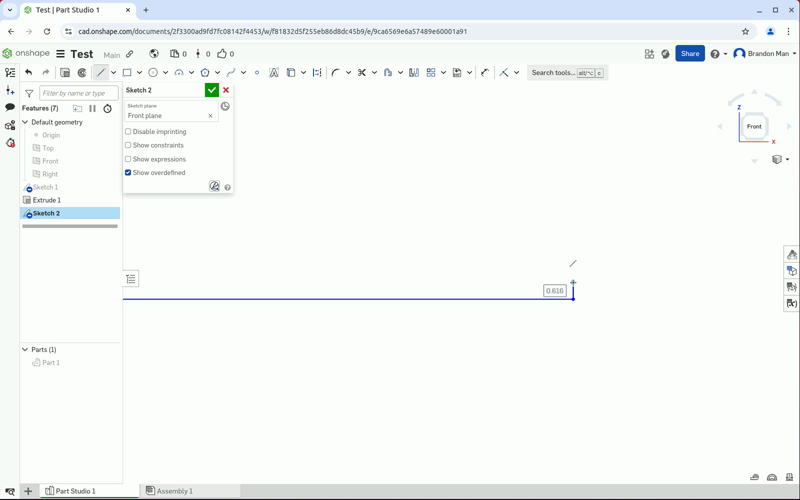
scroll(-6)
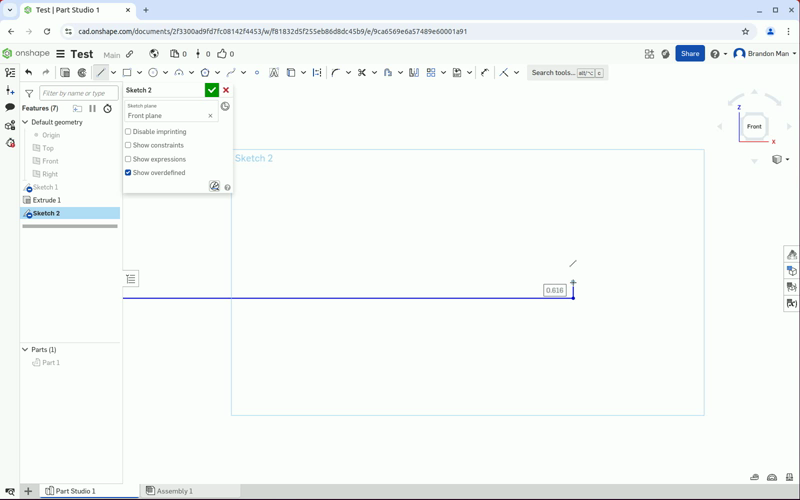
scroll(-6)
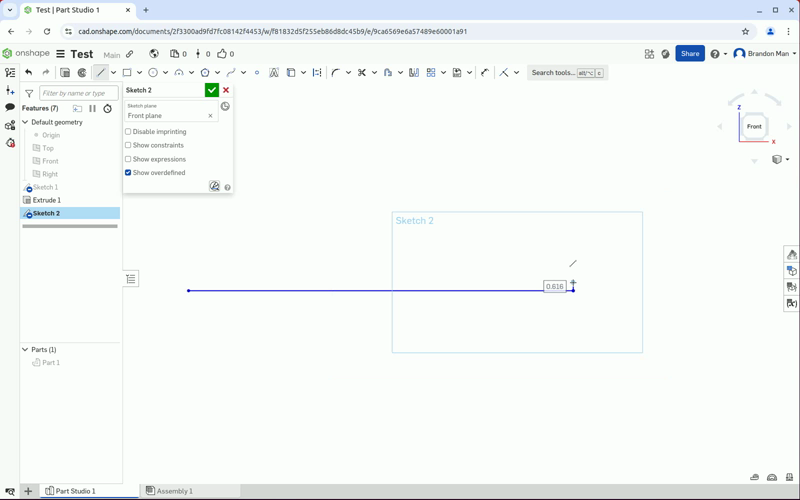
scroll(-6)
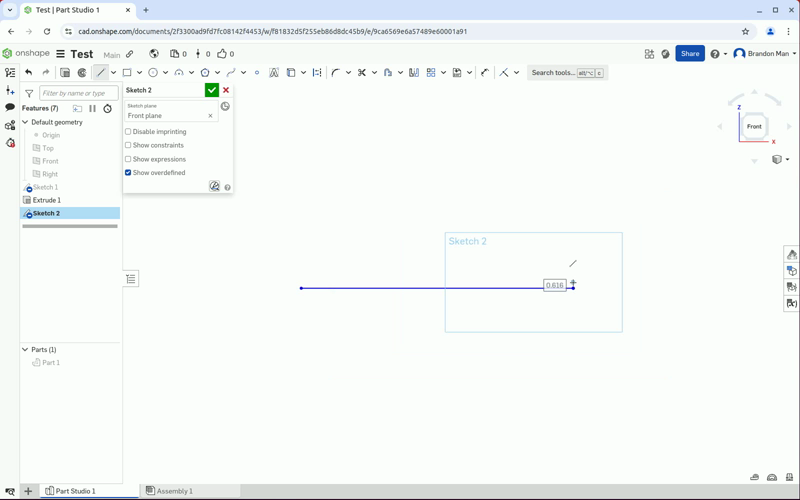
scroll(-6)
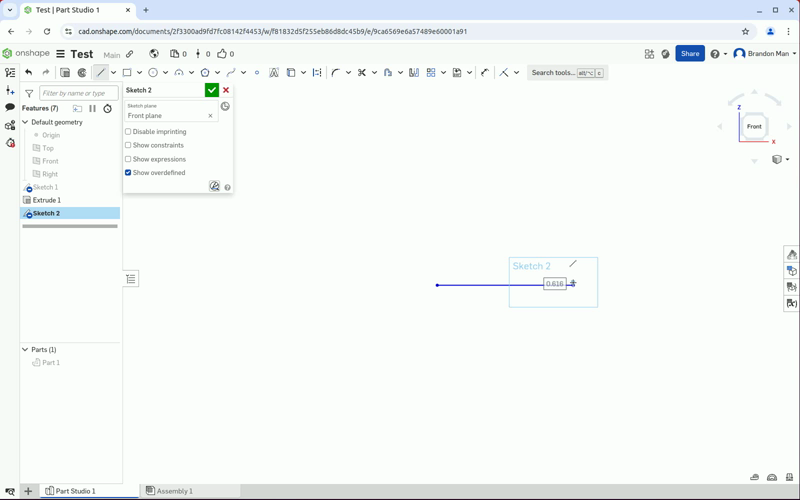
key_up(shift)
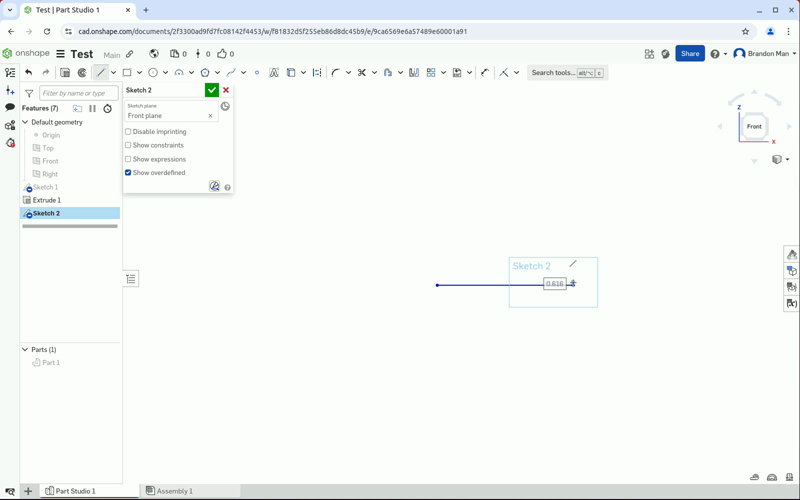
key_down(shift)
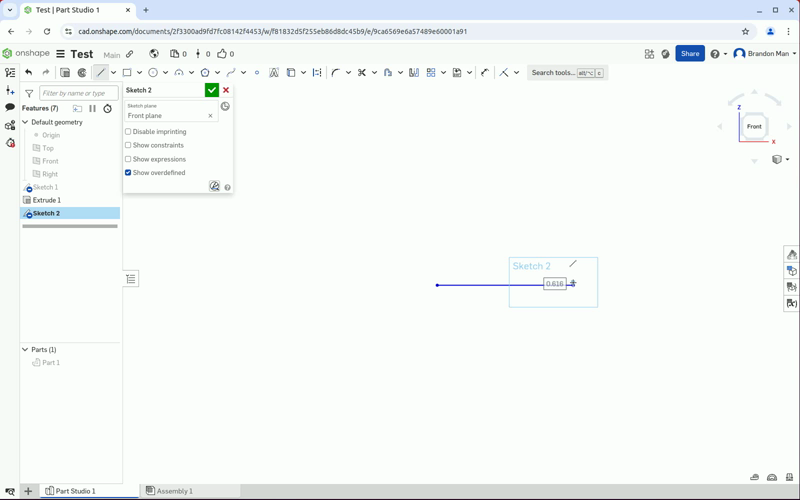
mouse_move(437, 253)
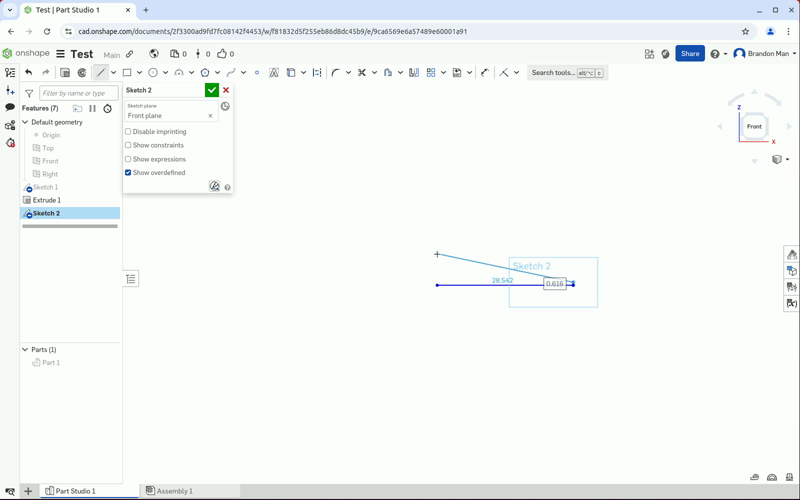
click(437, 253)
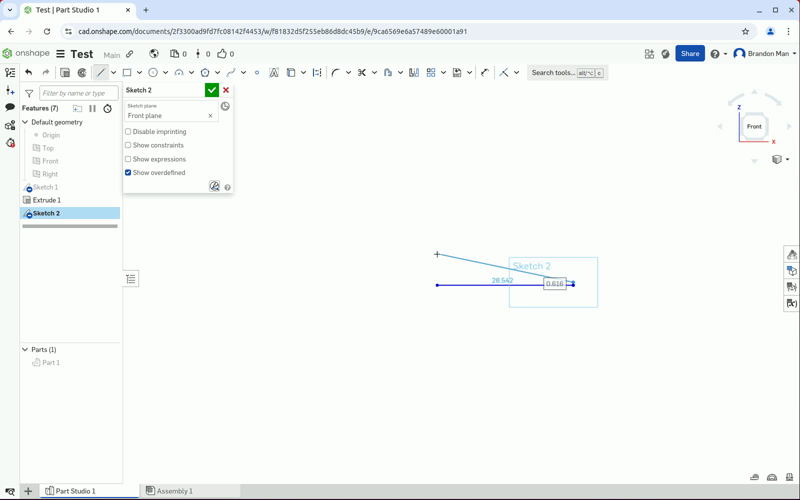
key_up(shift)
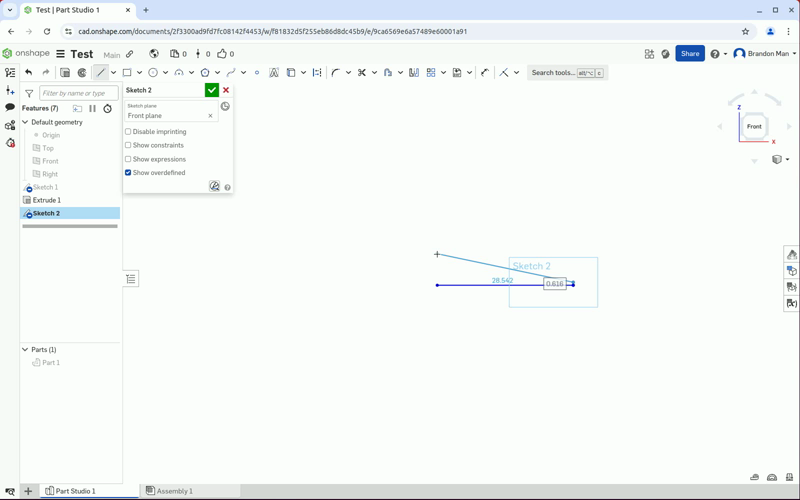
mouse_move(467, 253)
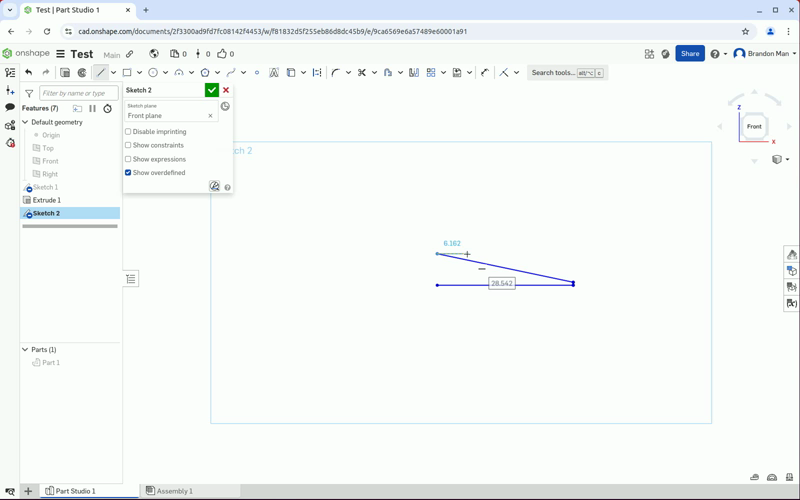
key_down(shift)
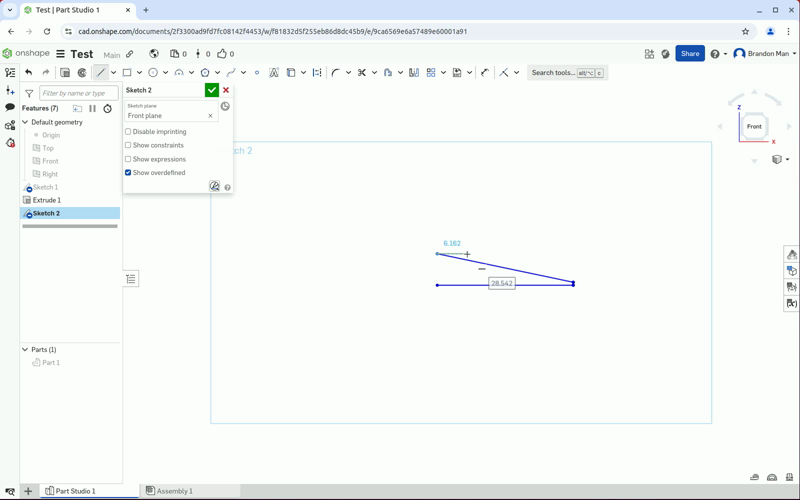
mouse_move(437, 285)
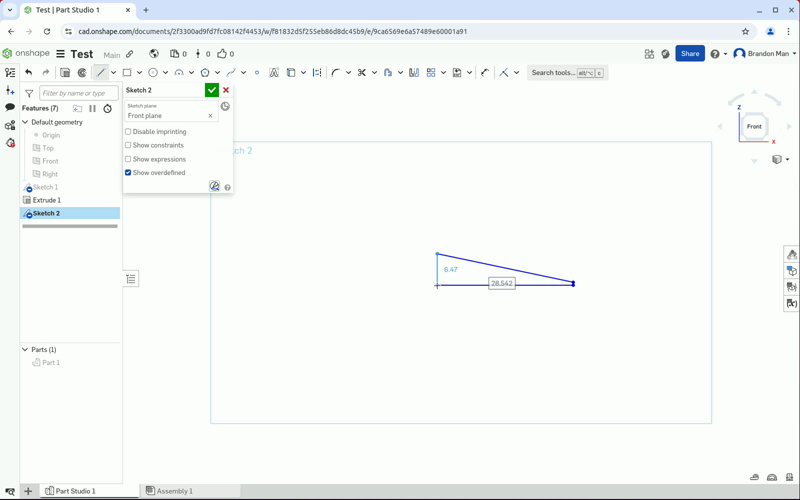
key_up(shift)
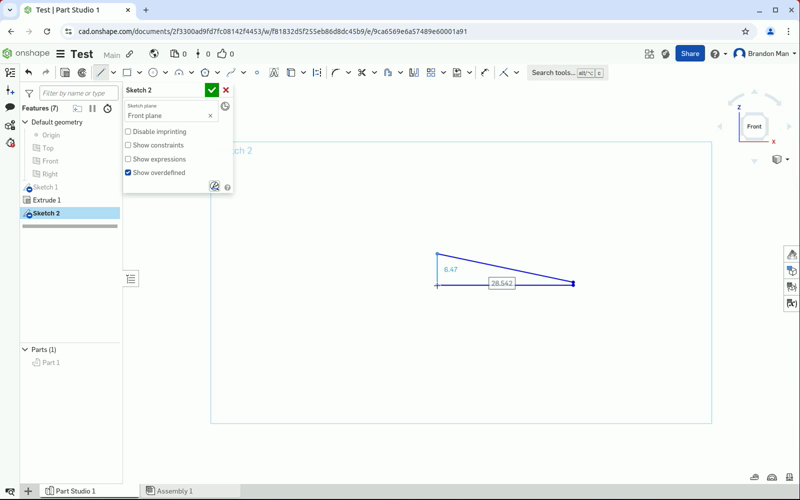
click(437, 285)
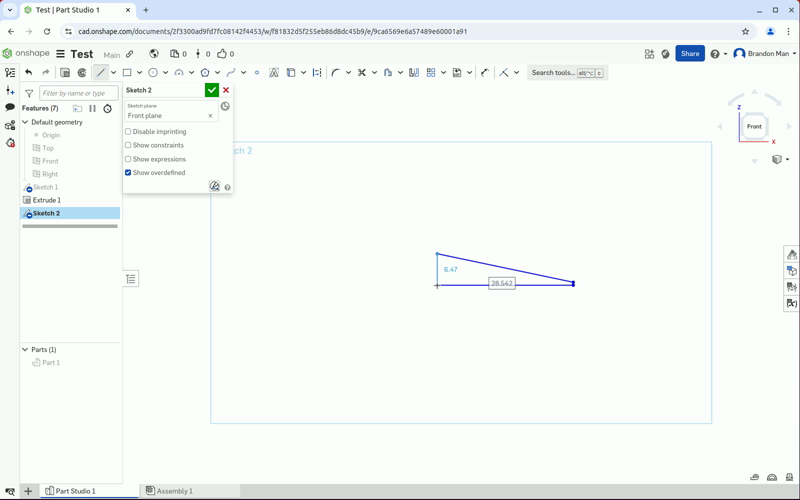
key(esc)
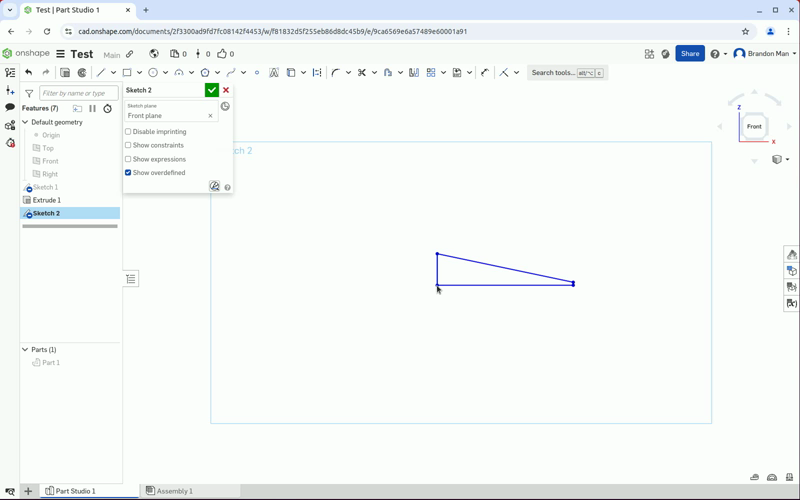
mouse_move(493, 279)
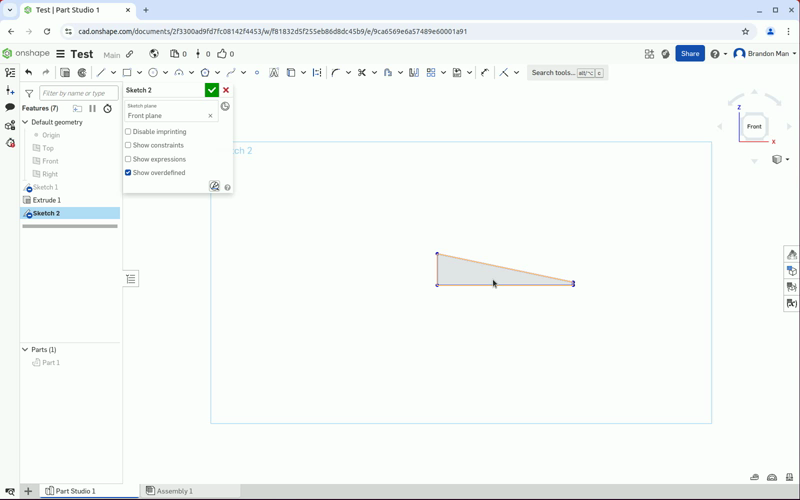
click(493, 279)
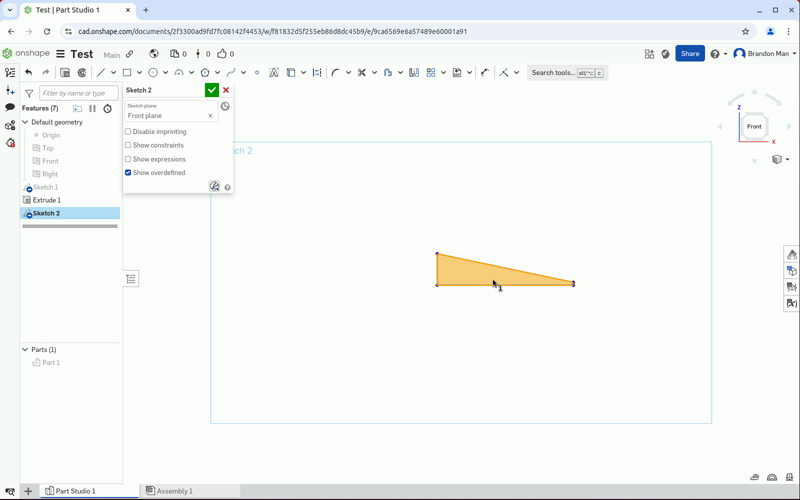
mouse_move(73, 352)
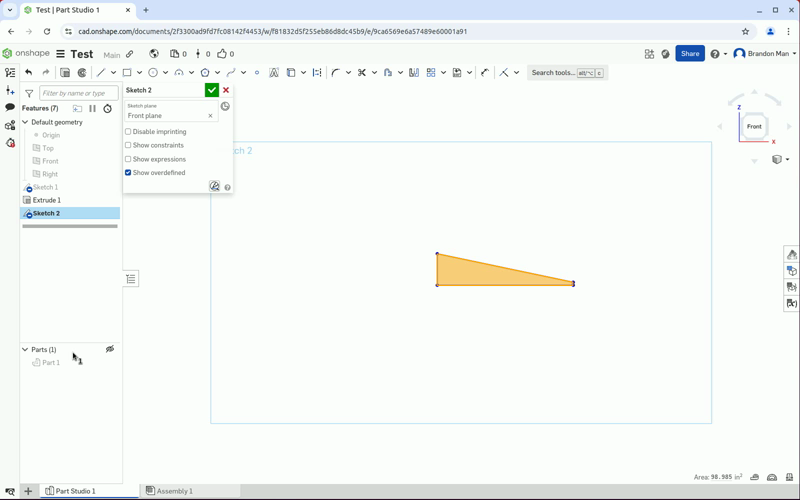
key(shift+y)
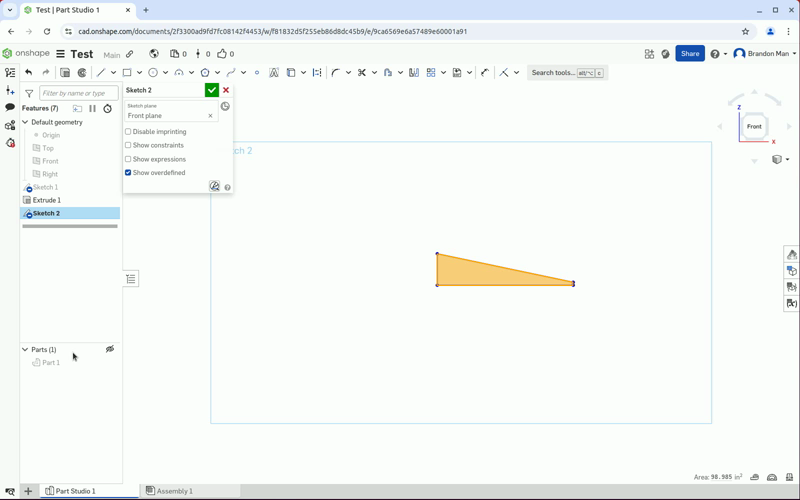
key(shift+e)
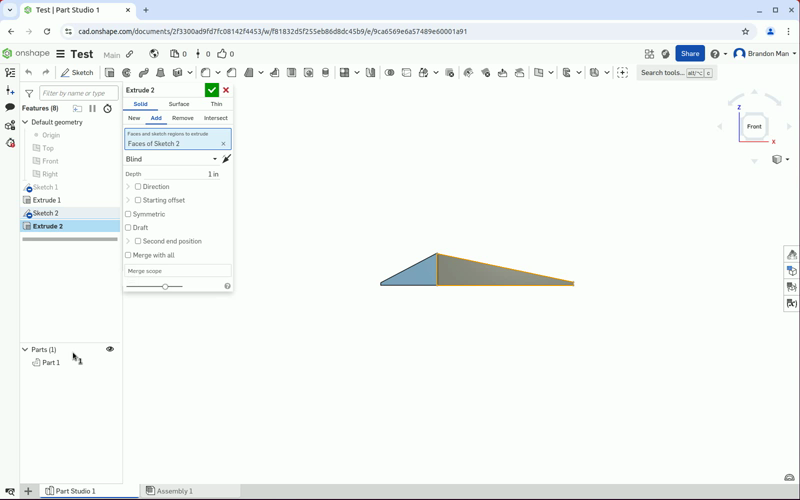
mouse_move(143, 106)
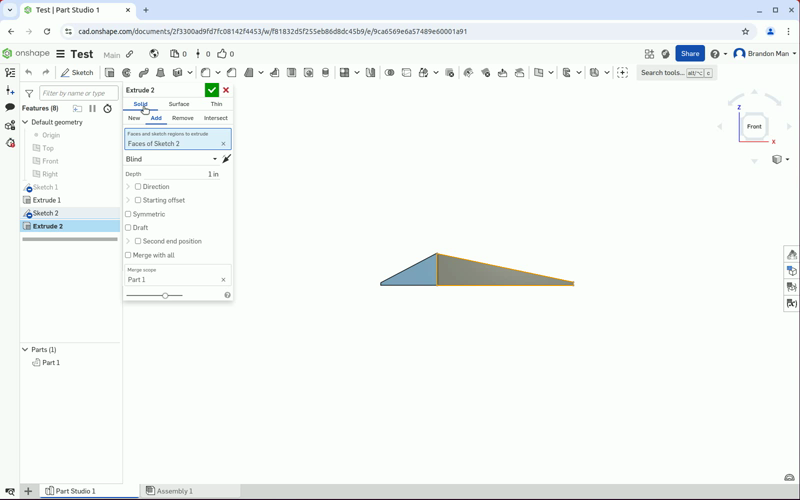
click(143, 106)
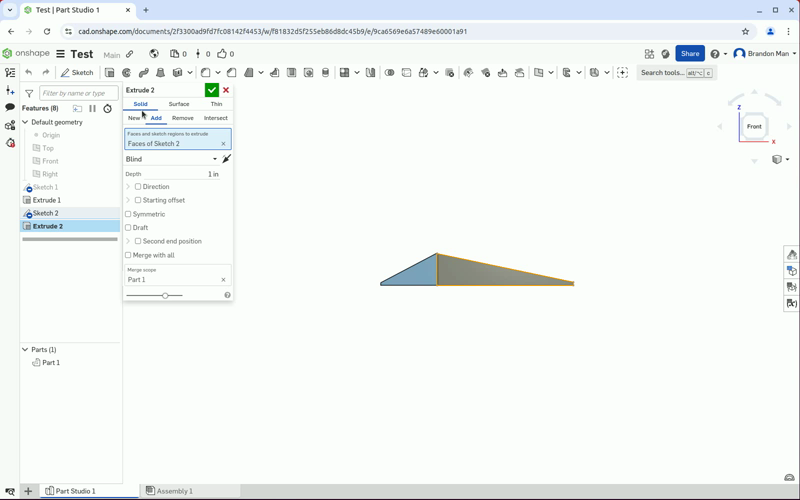
mouse_move(137, 120)
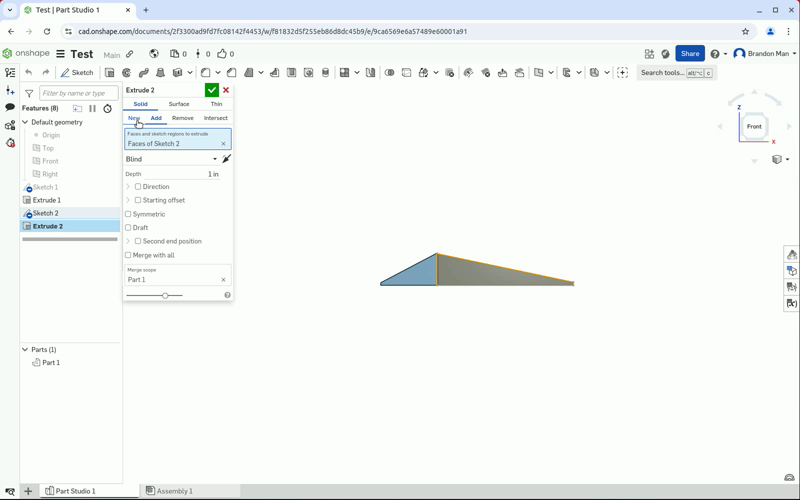
click(137, 120)
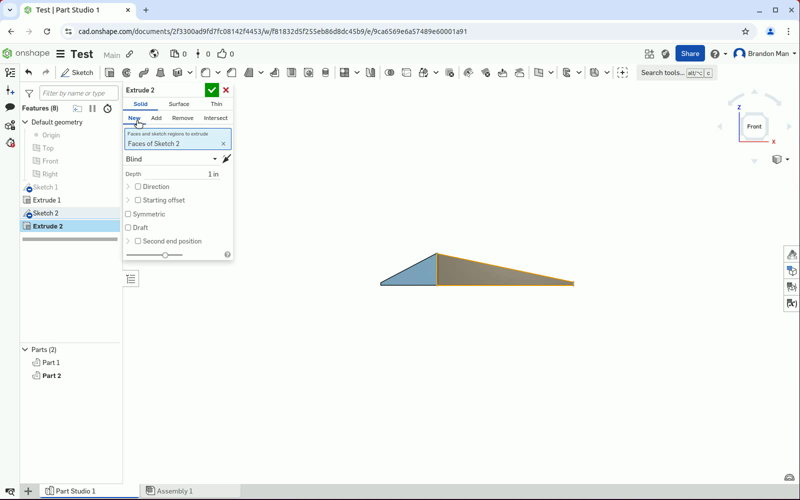
key(tab, 4)
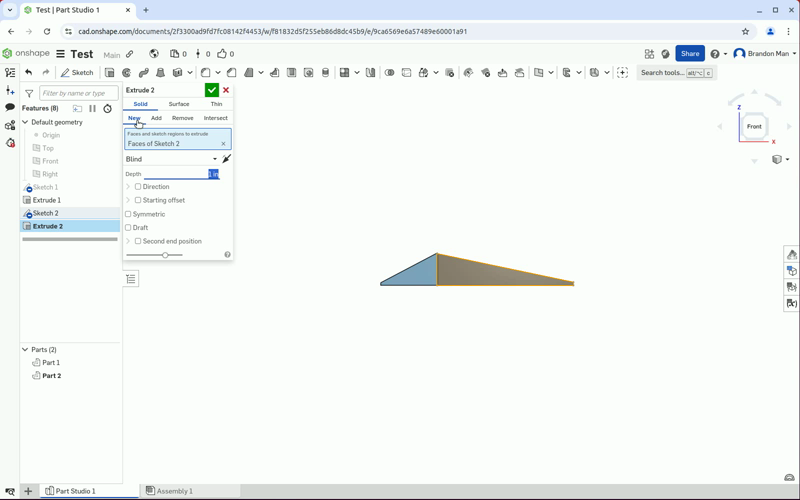
text(7.943)
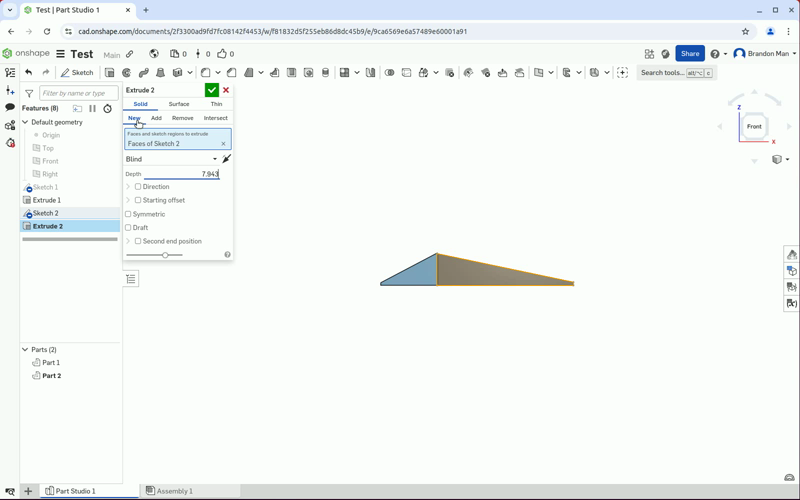
key(enter)
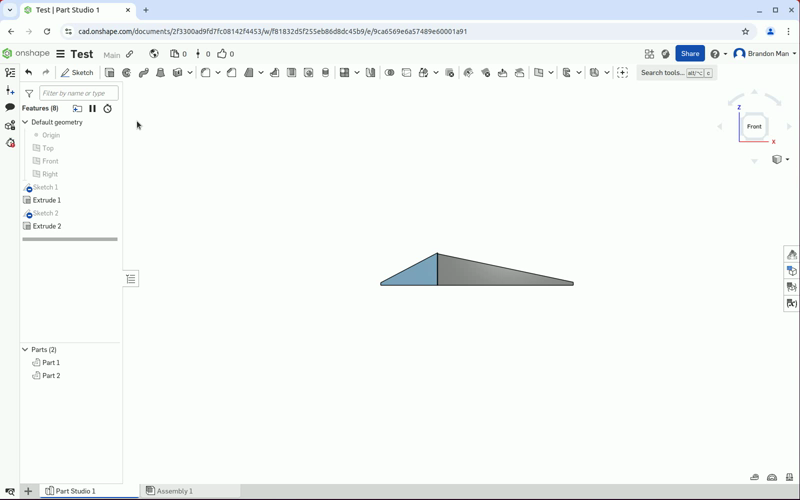
key(shift+h)
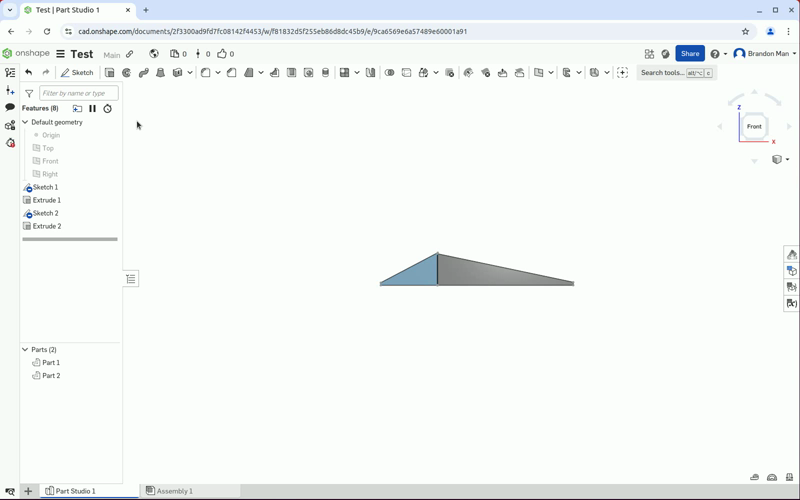
key(shift+h)
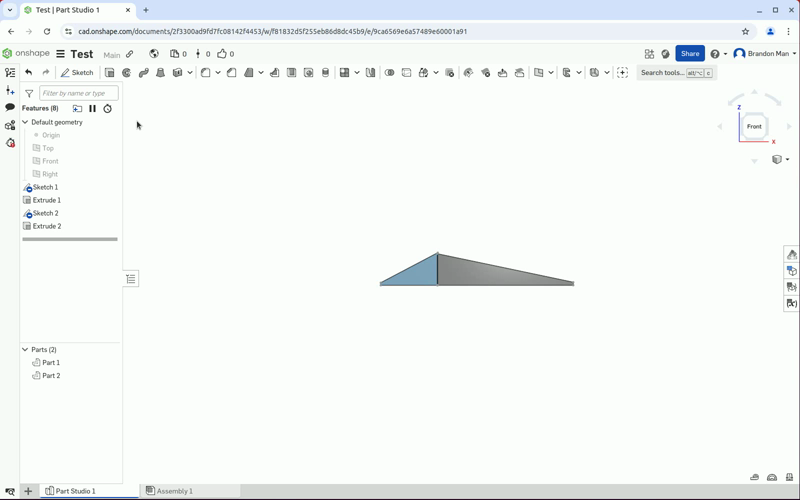
key(shift+7)
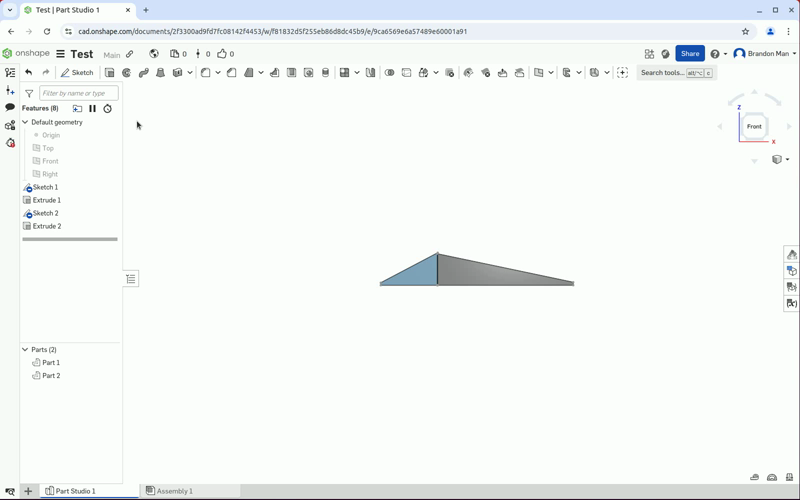
key(left, 2)
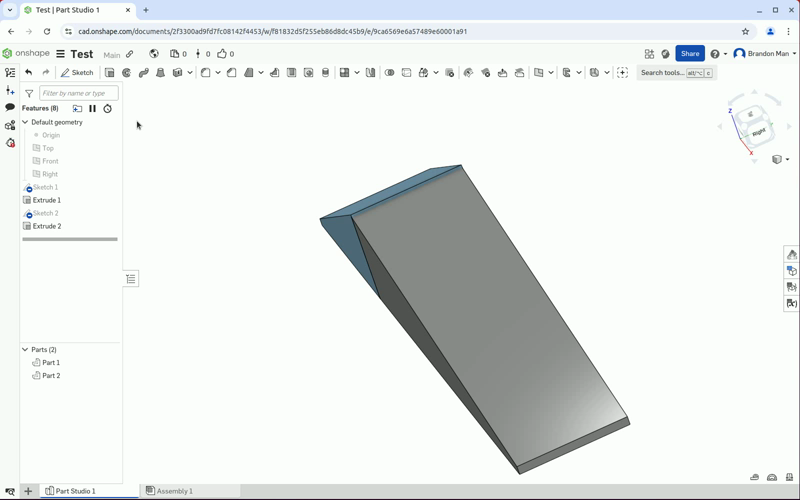
key(down, 2)
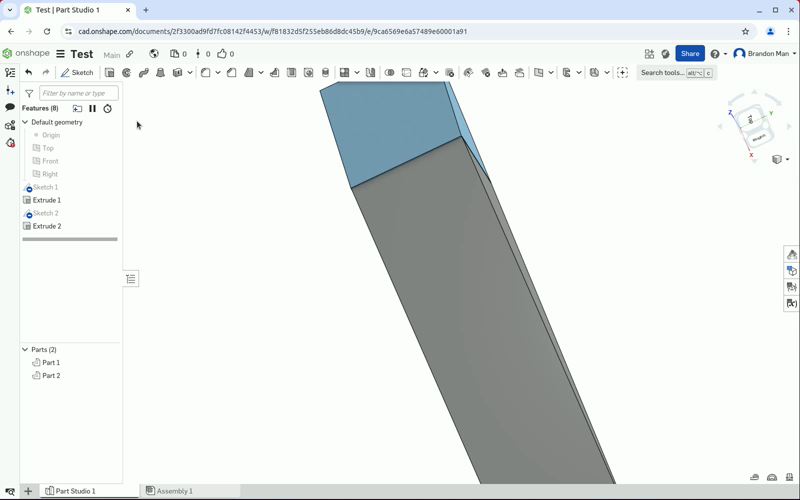
key(up, 2)
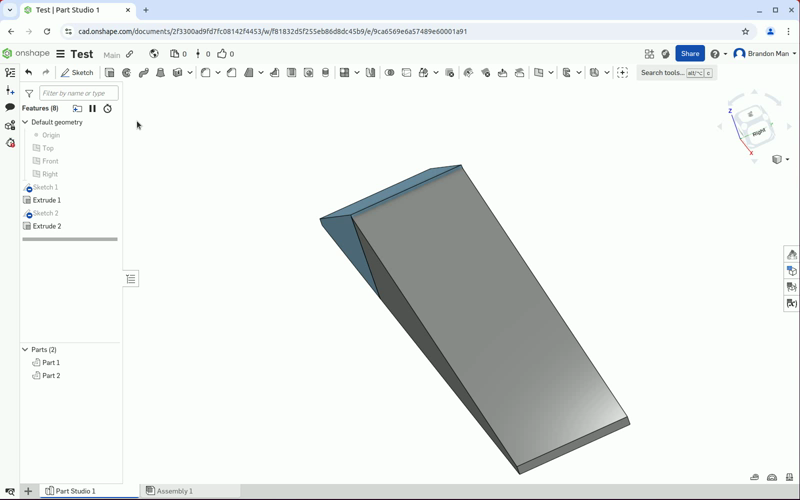
key(right, 2)
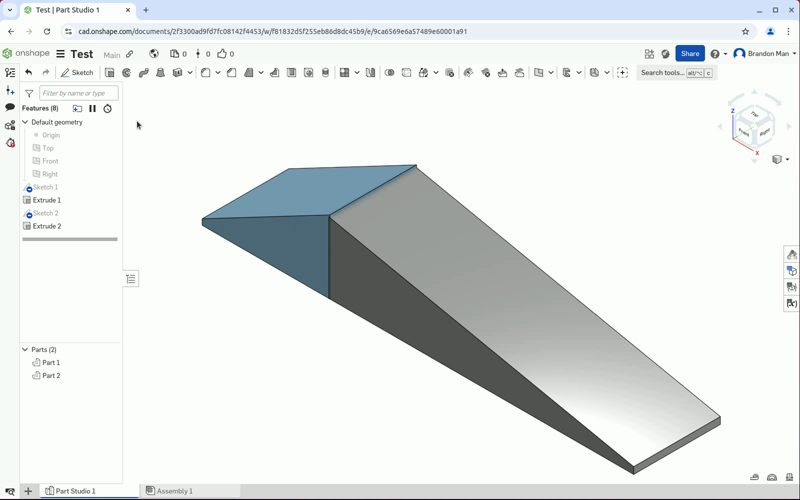
mouse_move(73, 189)
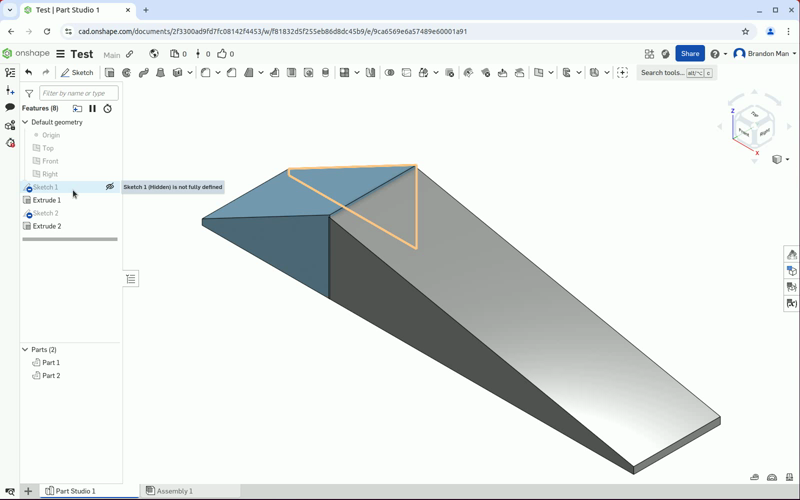
click(73, 189)